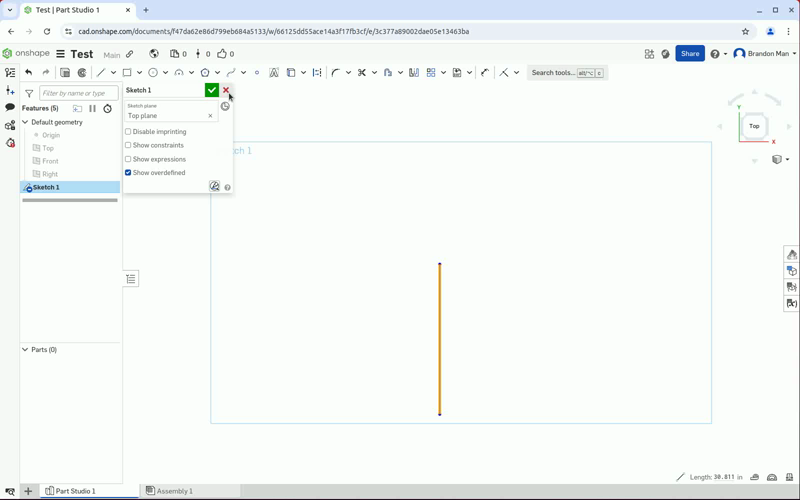
key(shift+h)
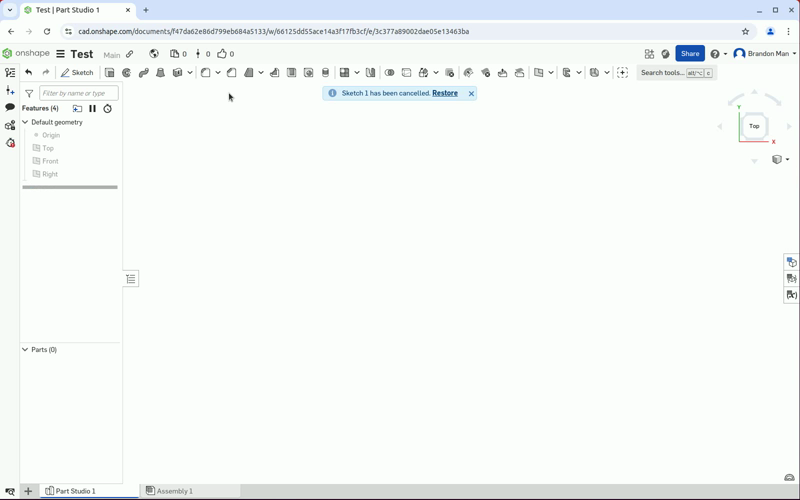
mouse_move(73, 352)
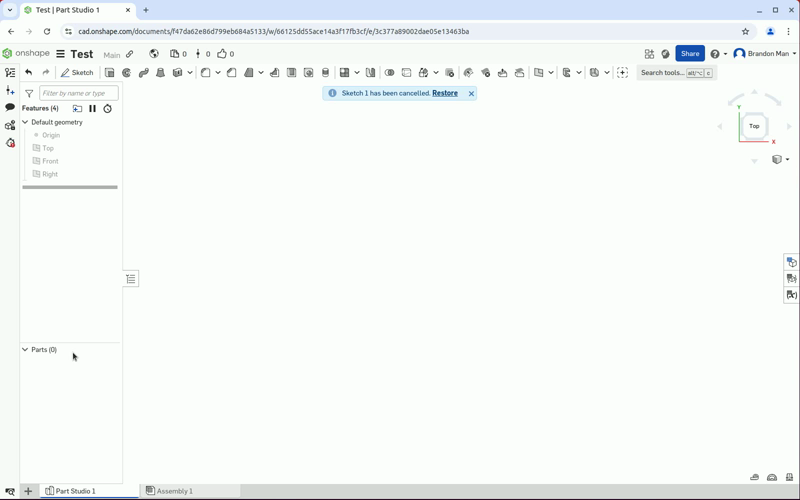
key(y)
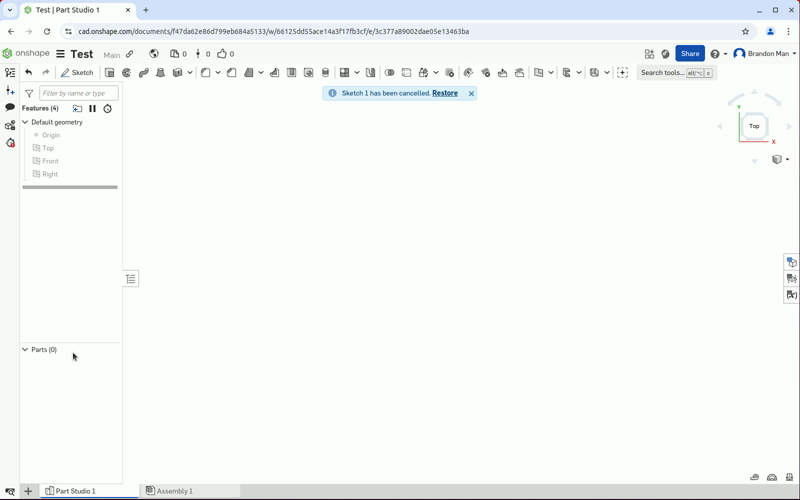
key(shift+p)
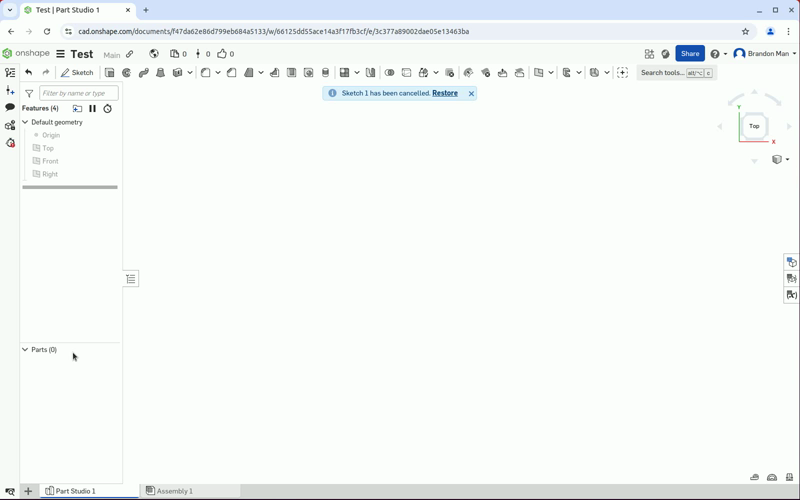
key(space)
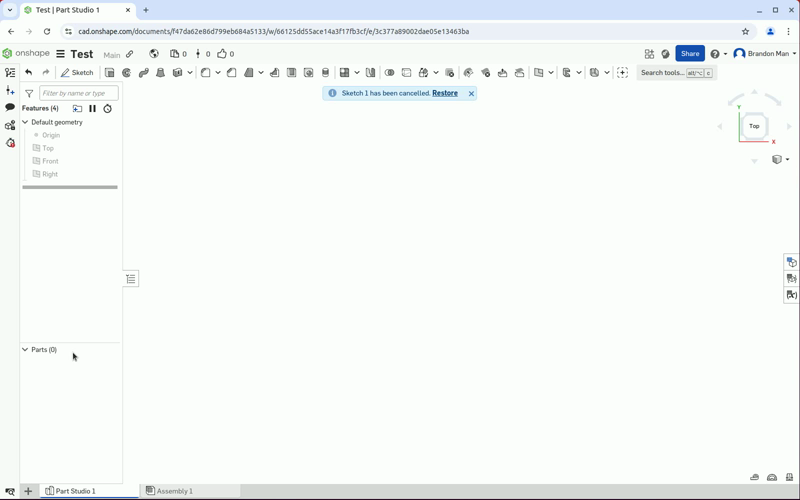
key_down(shift)
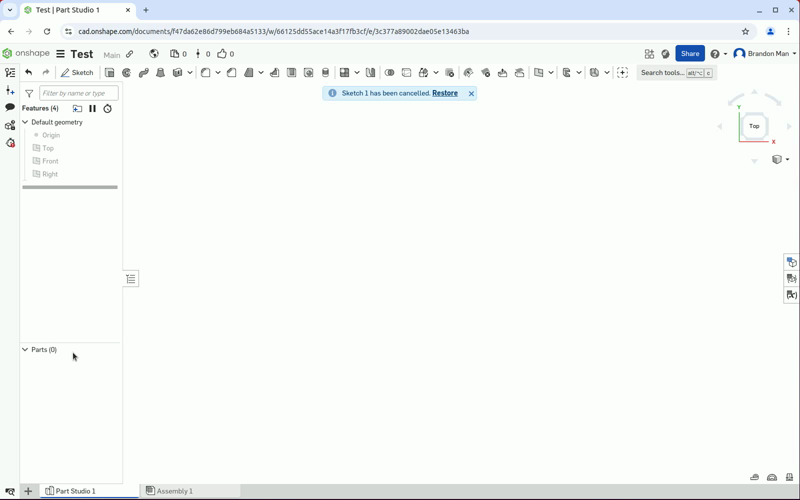
key(up)
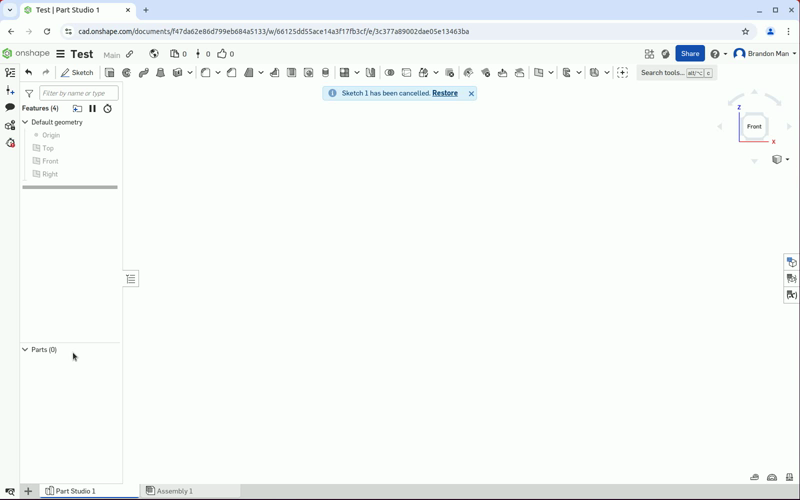
key_up(shift)
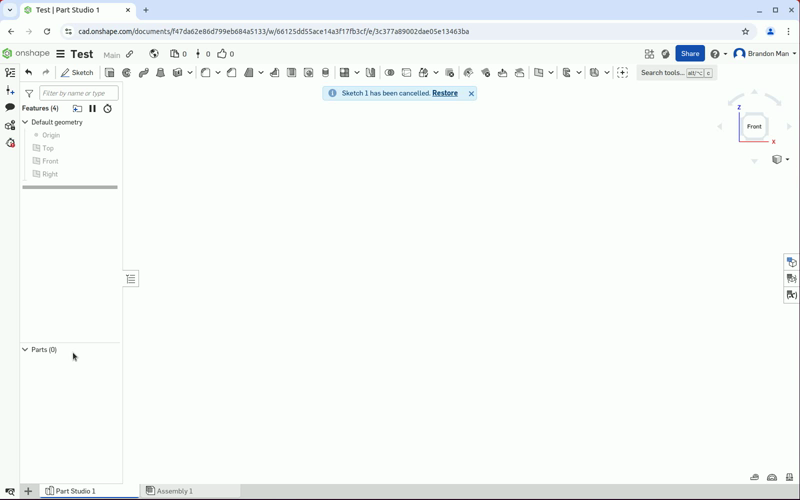
mouse_move(73, 352)
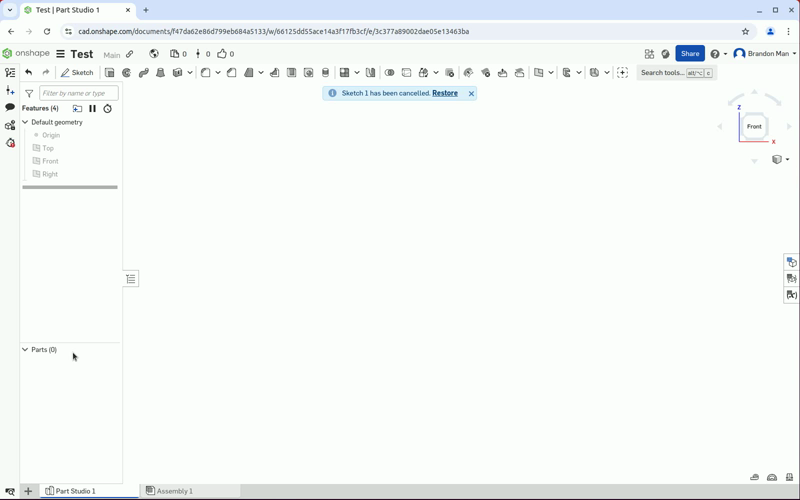
key(shift+y)
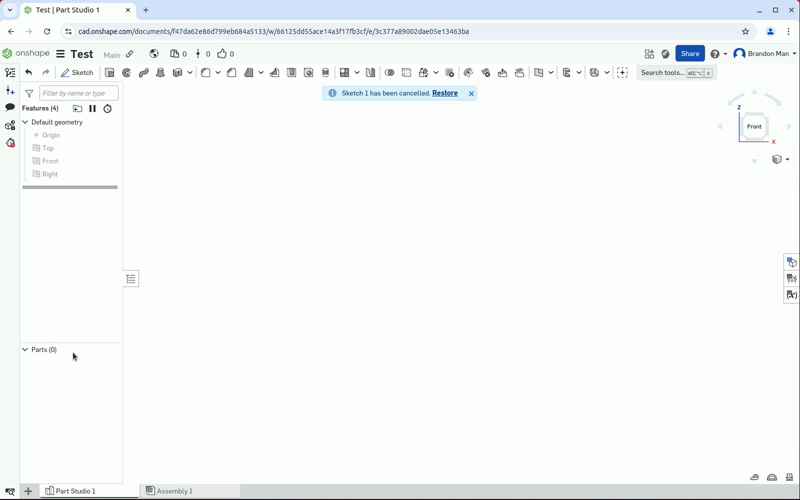
key(shift+s)
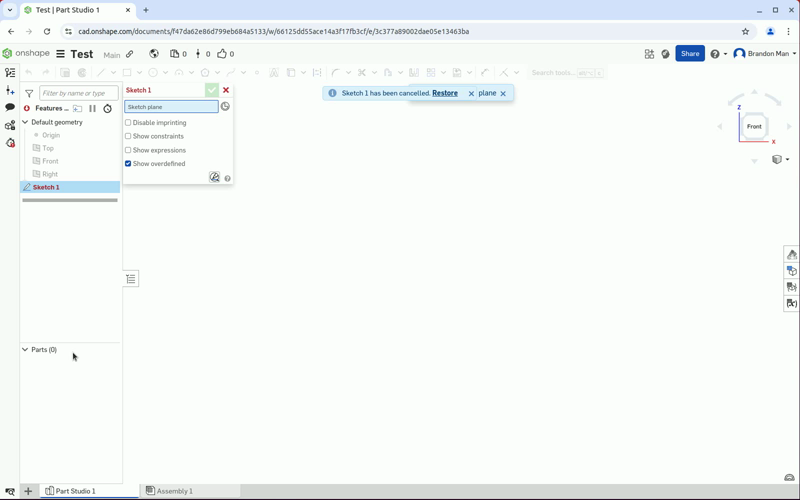
mouse_move(73, 163)
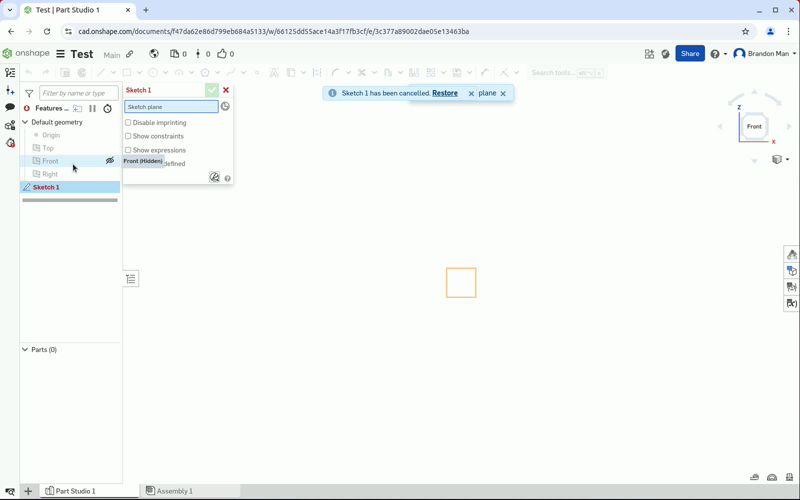
click(73, 163)
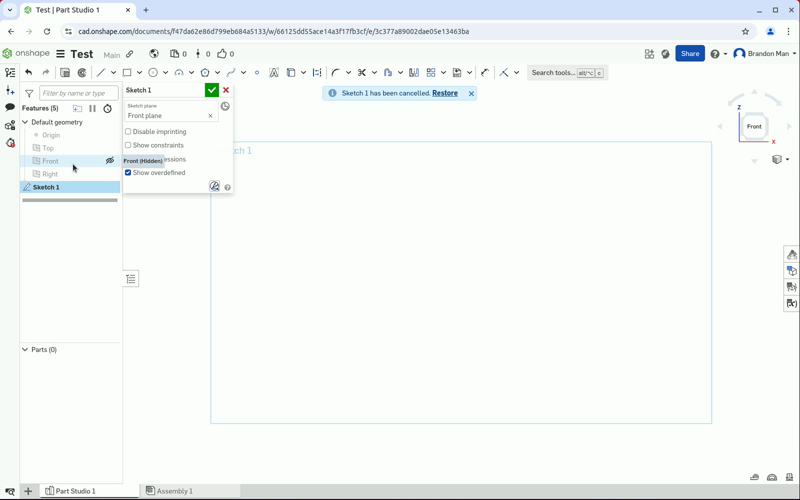
mouse_move(73, 352)
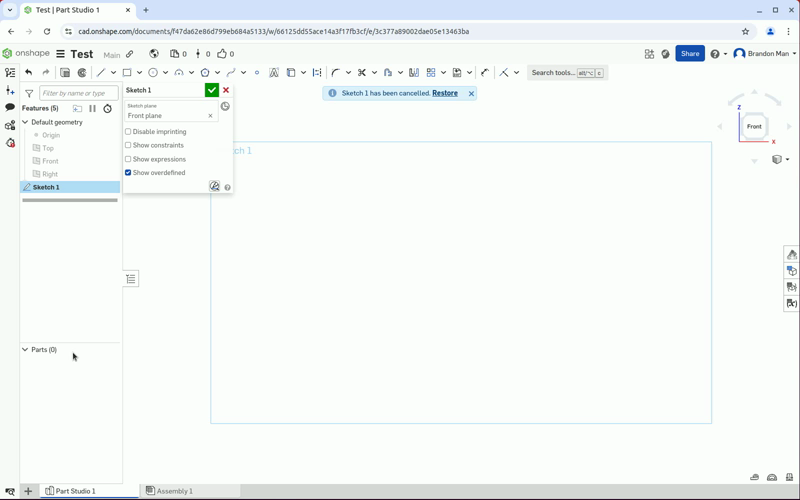
key(y)
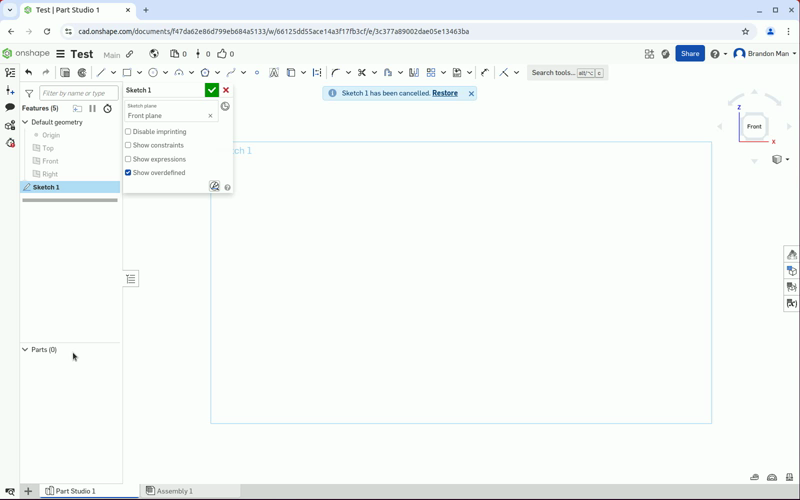
key(l)
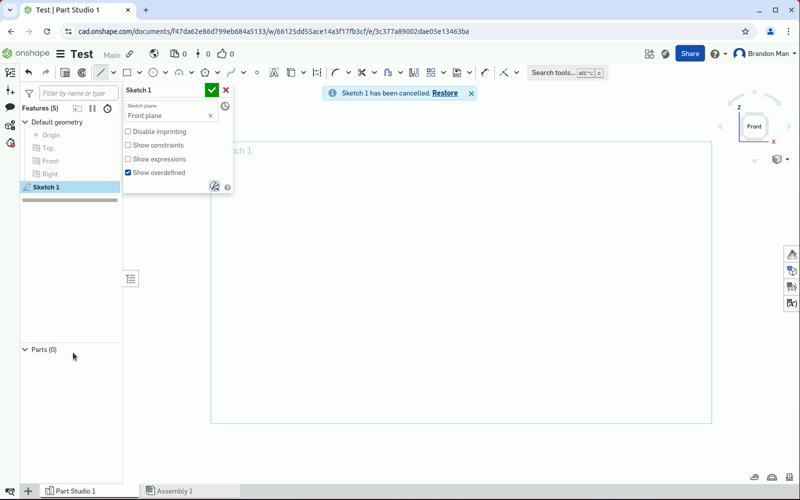
key_down(shift)
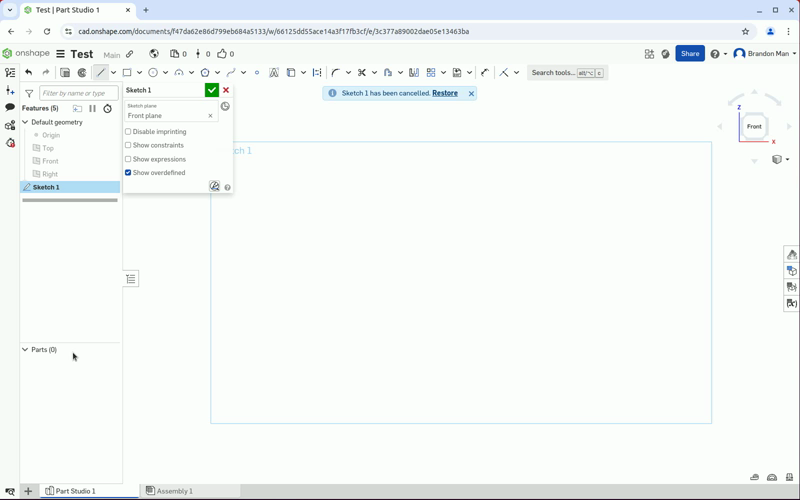
mouse_move(388, 307)
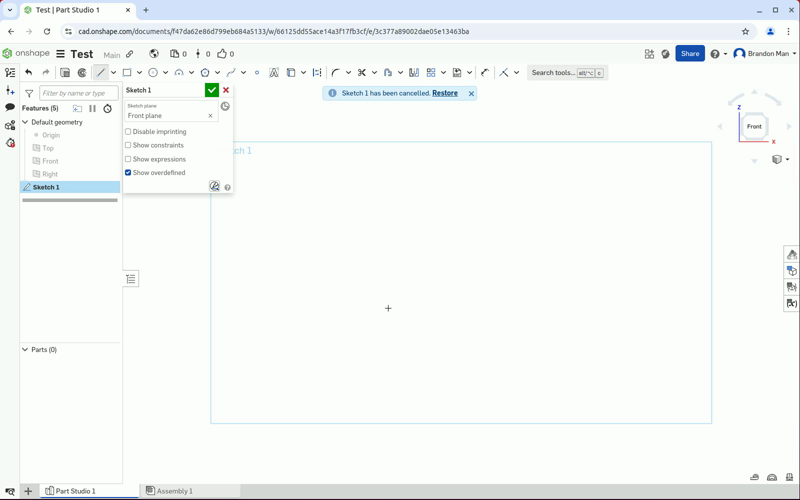
click(388, 307)
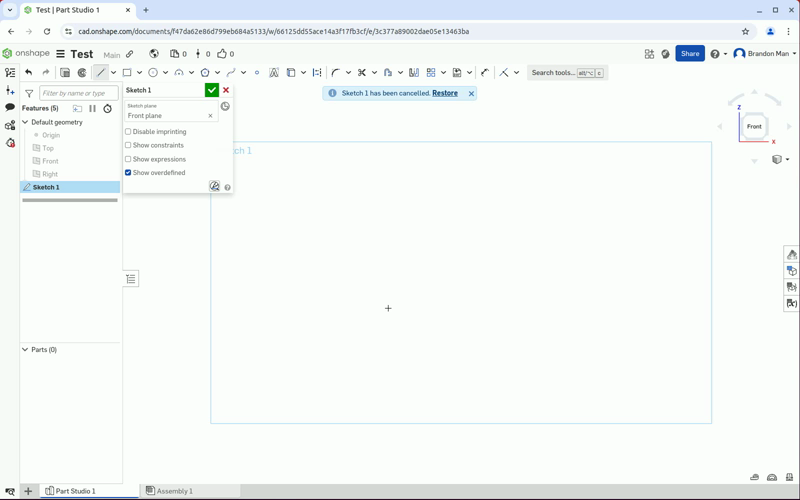
key_up(shift)
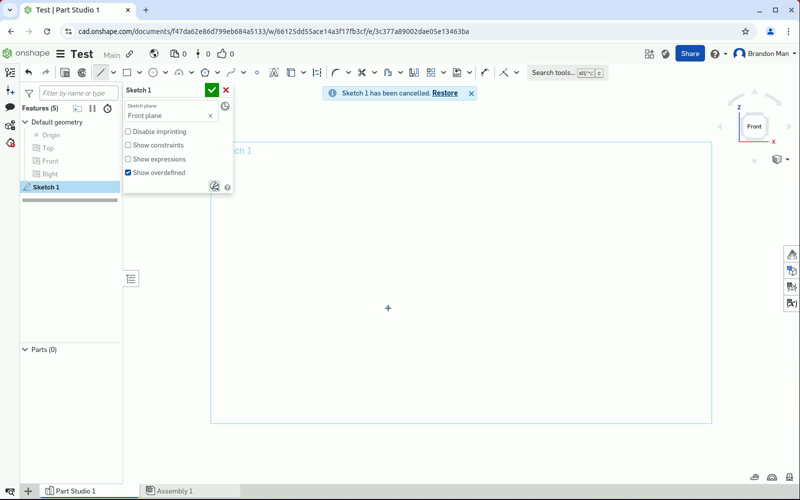
key_down(shift)
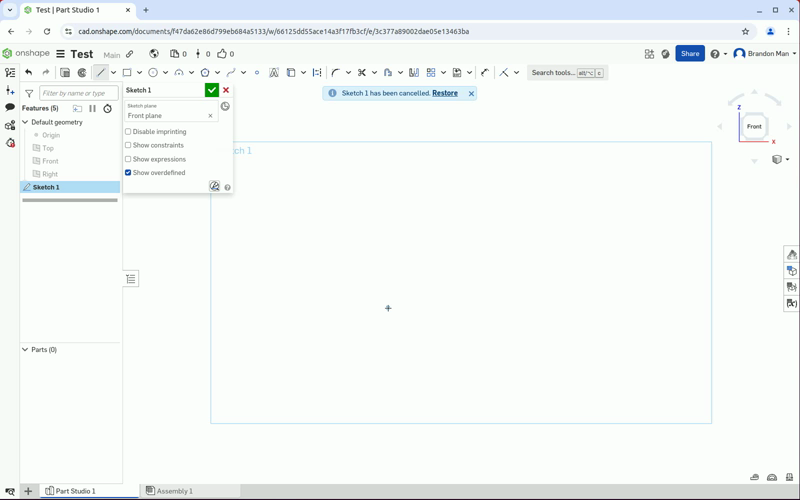
mouse_move(500, 307)
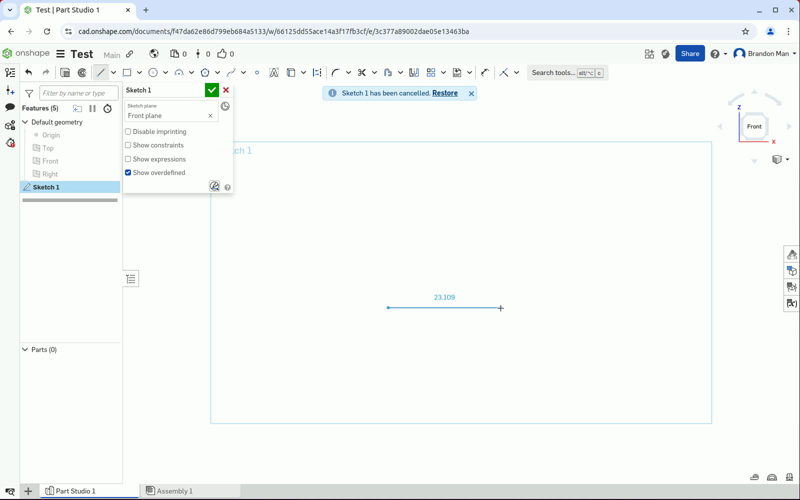
click(500, 307)
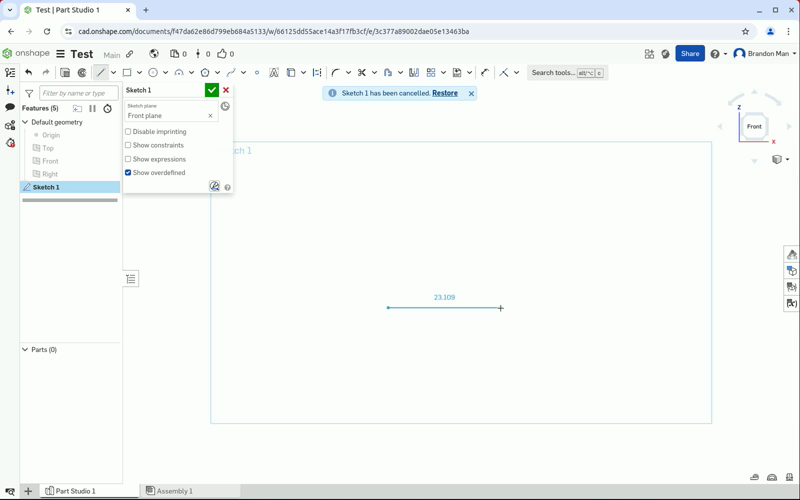
key_up(shift)
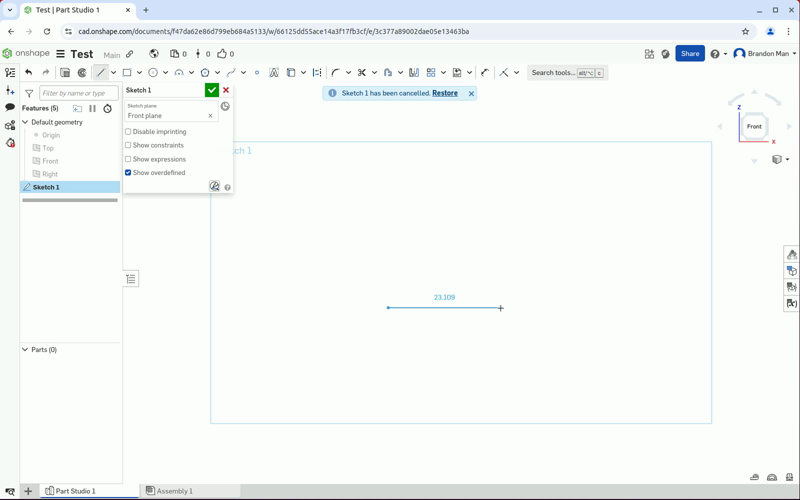
key_down(shift)
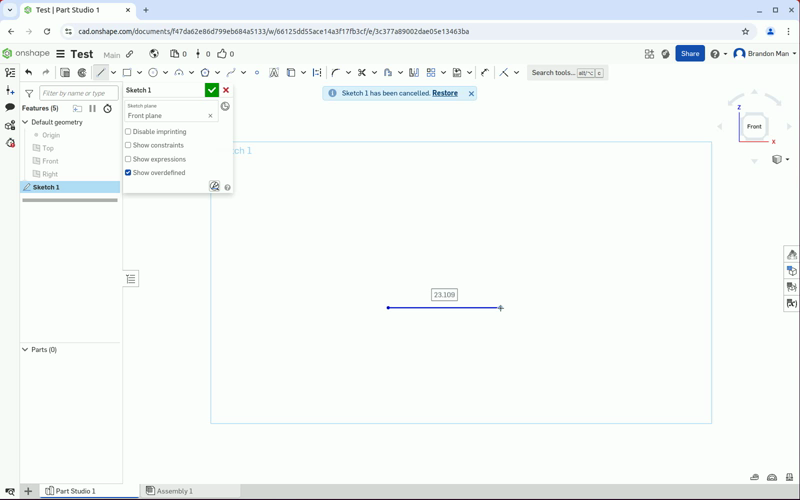
mouse_move(500, 195)
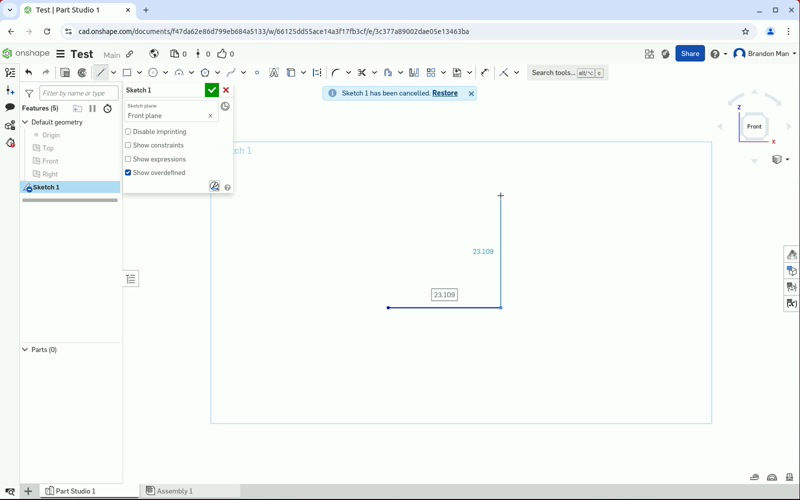
click(500, 195)
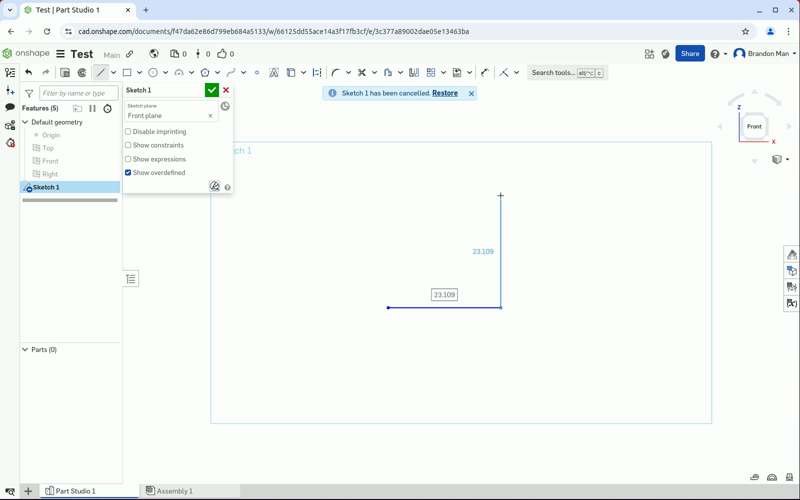
key_up(shift)
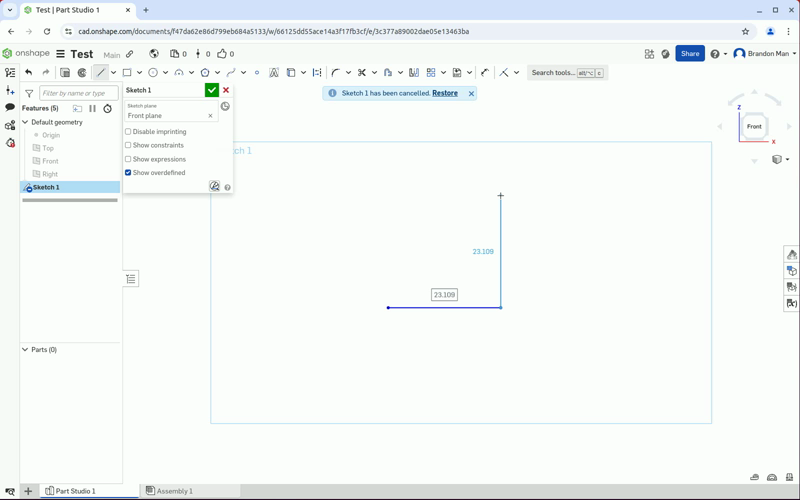
key_down(shift)
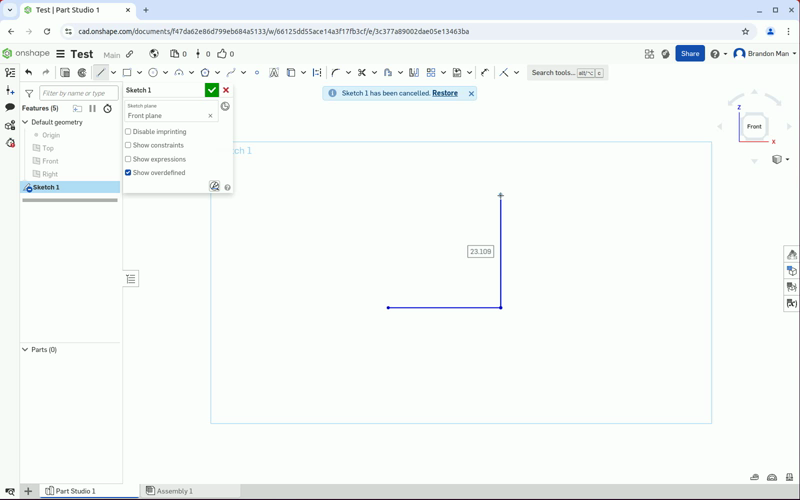
mouse_move(388, 195)
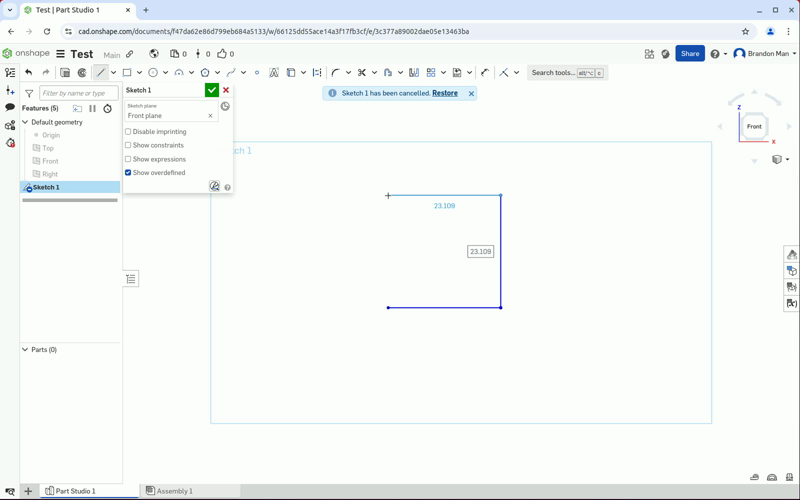
click(388, 195)
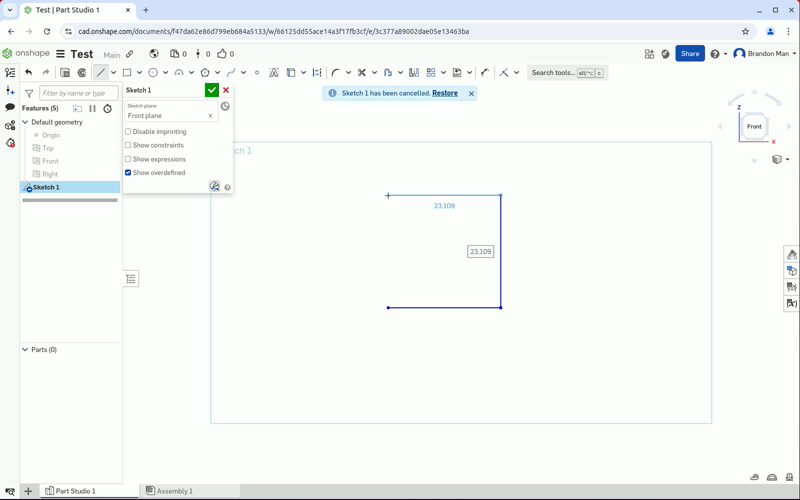
key_up(shift)
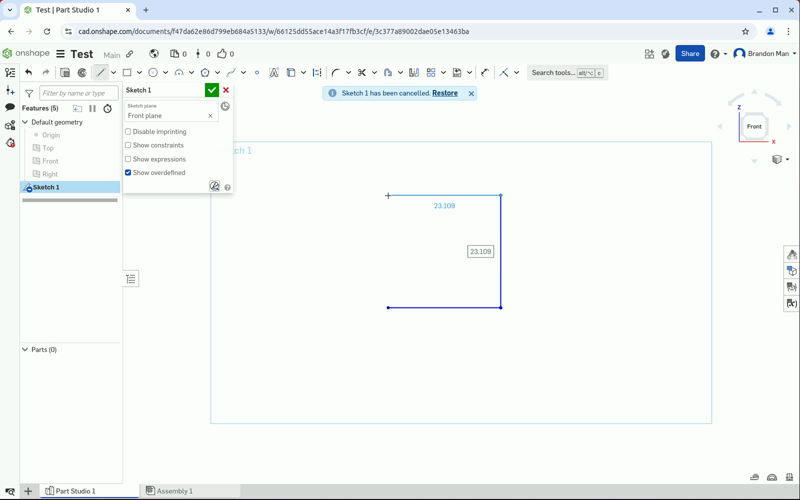
key_down(shift)
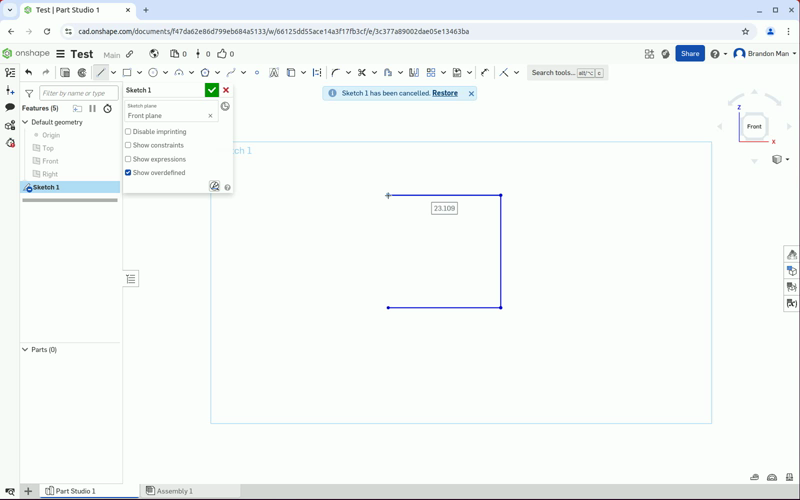
mouse_move(388, 307)
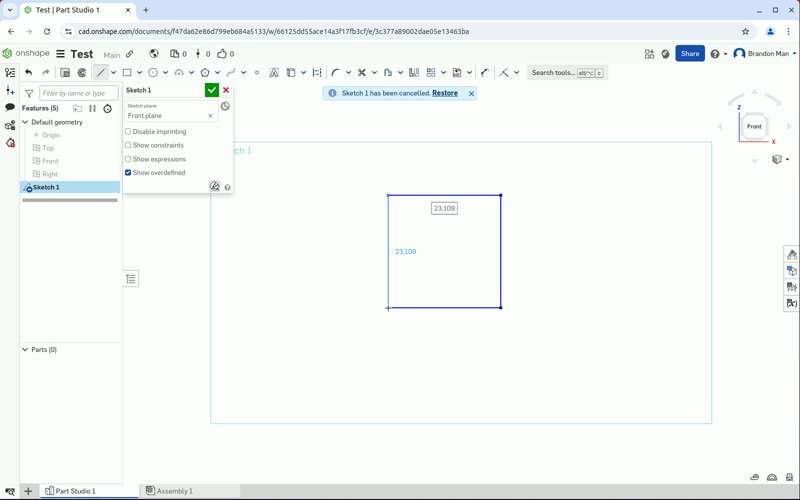
key_up(shift)
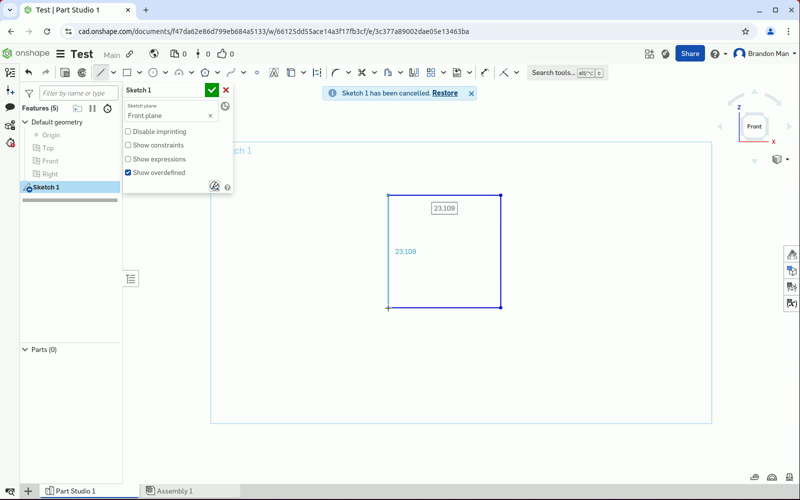
click(388, 307)
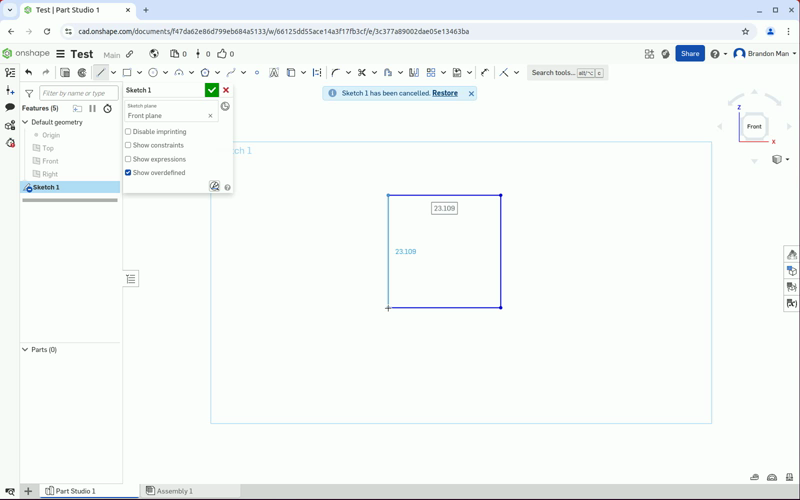
key(esc)
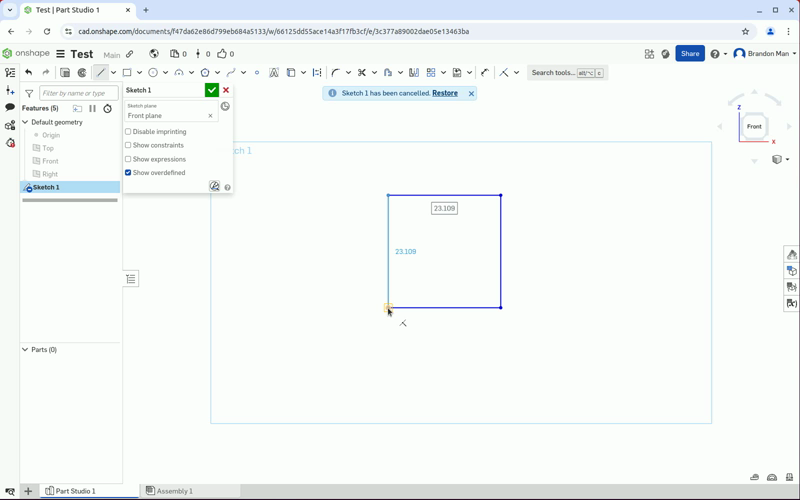
mouse_move(413, 268)
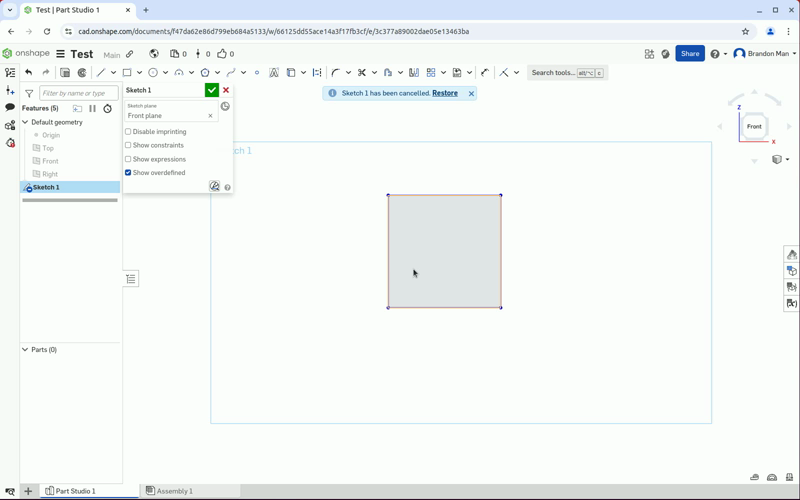
click(413, 268)
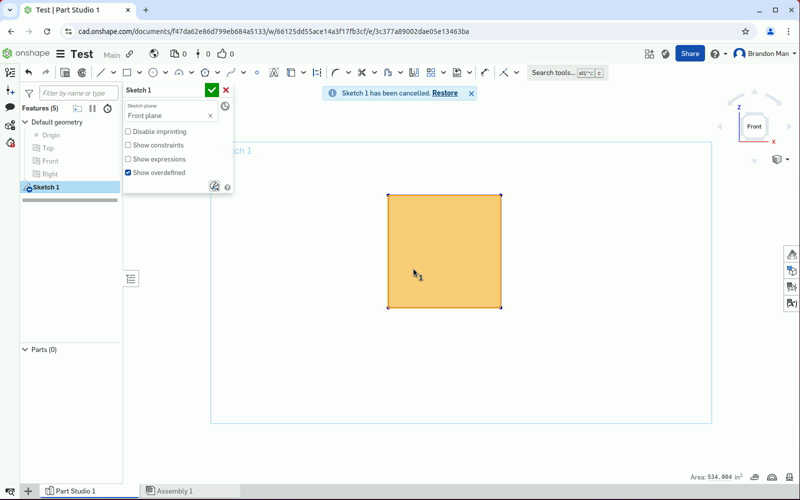
mouse_move(73, 352)
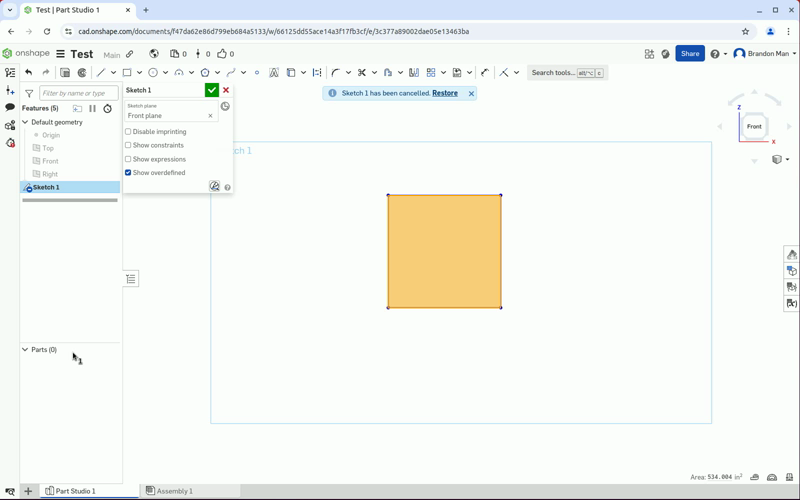
key(shift+y)
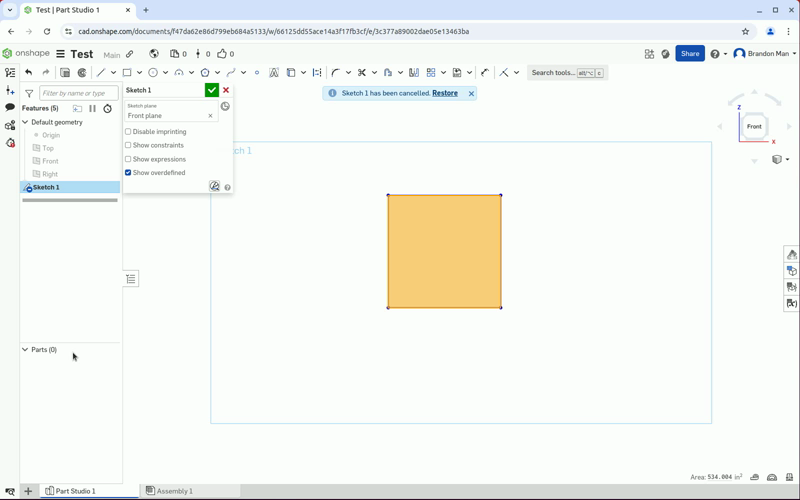
key(shift+e)
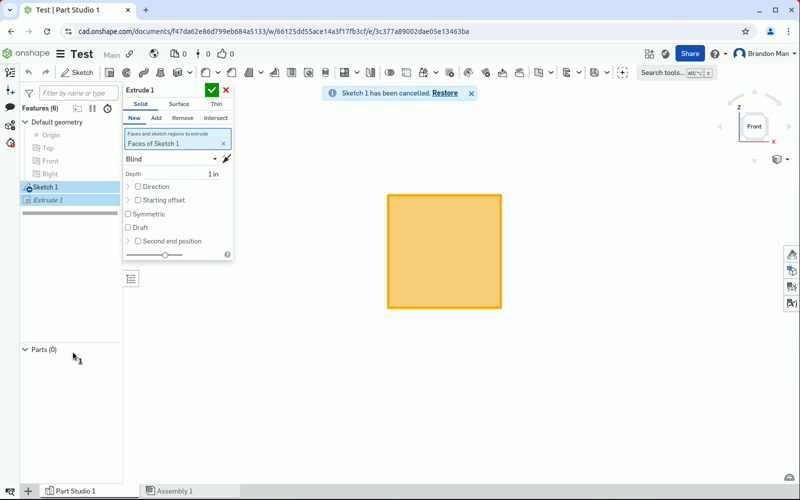
mouse_move(143, 106)
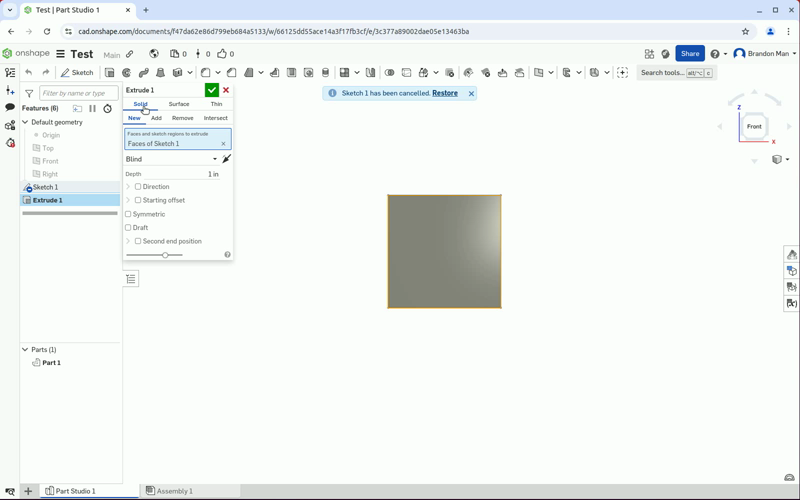
click(143, 106)
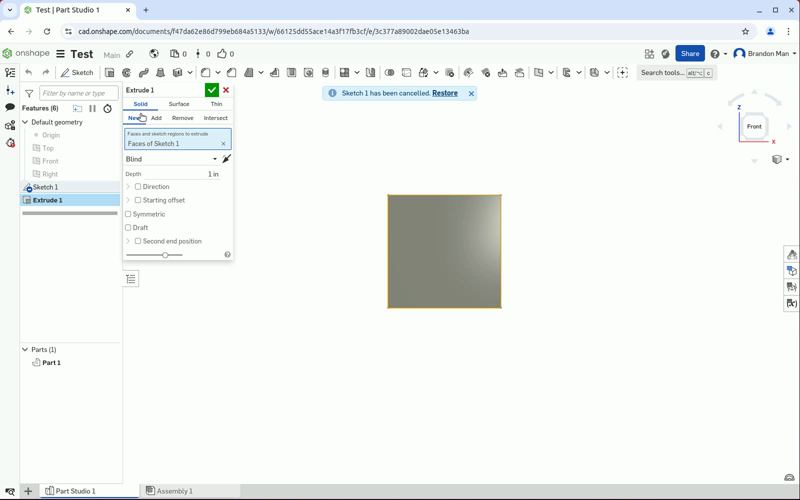
mouse_move(137, 120)
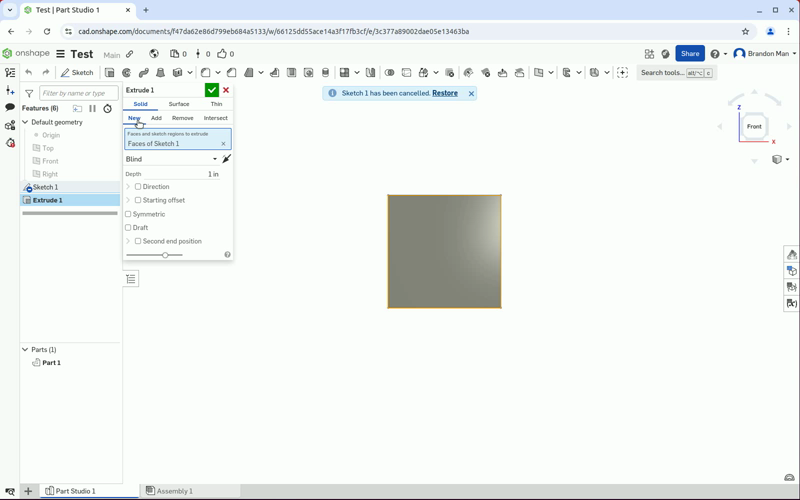
click(137, 120)
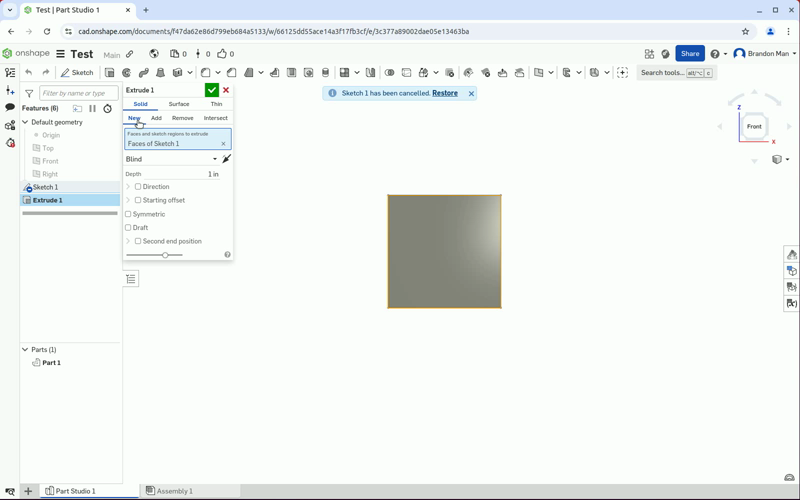
key(tab, 4)
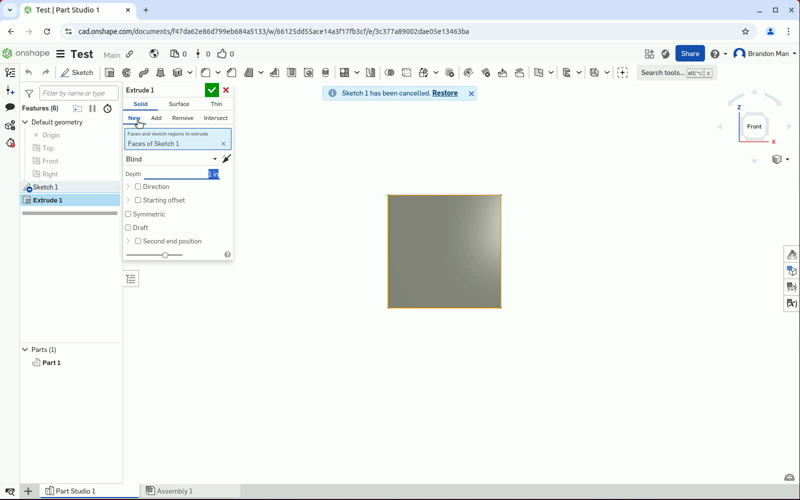
text(23.108)
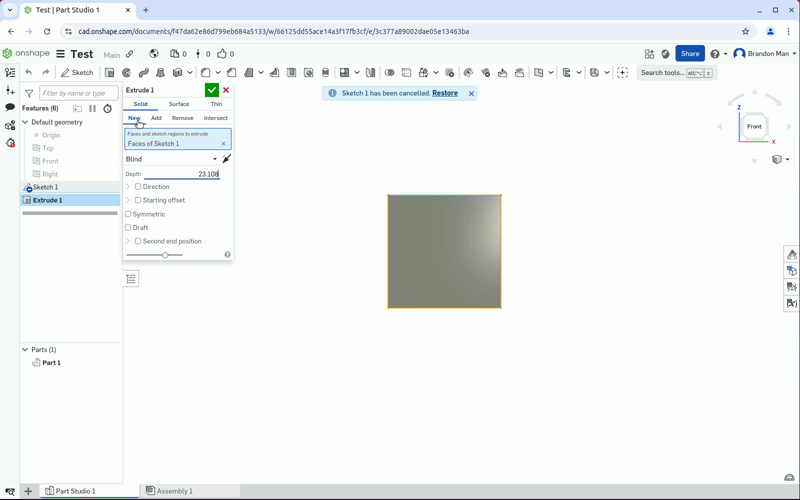
key(enter)
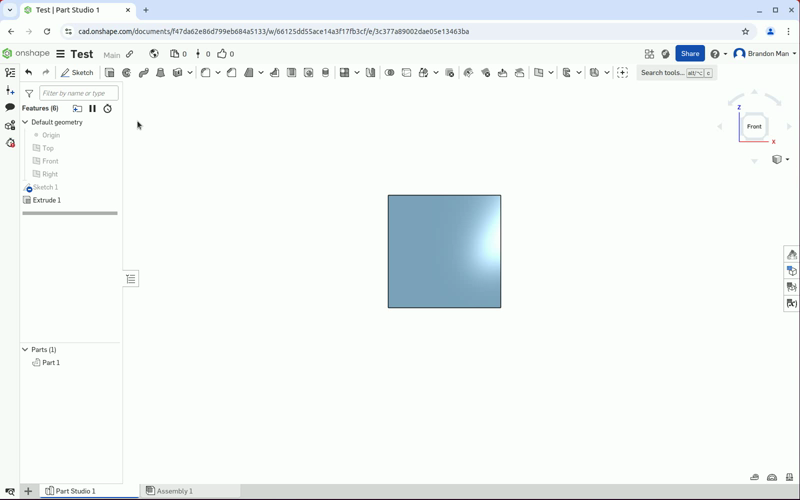
key(shift+h)
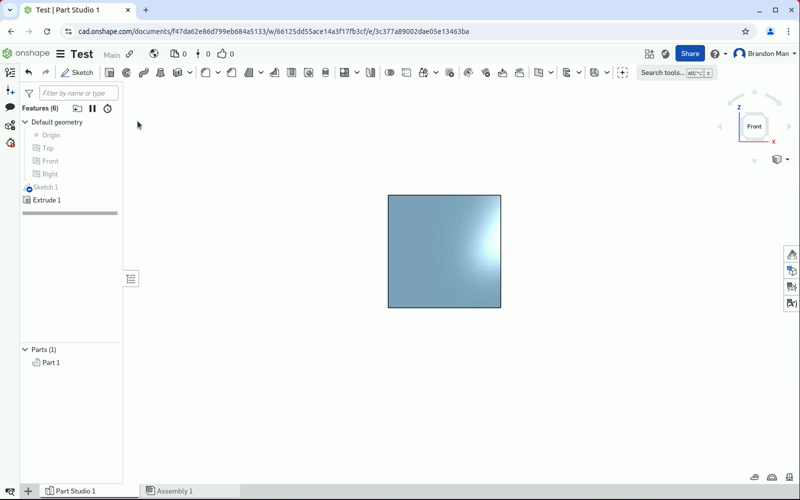
key(shift+h)
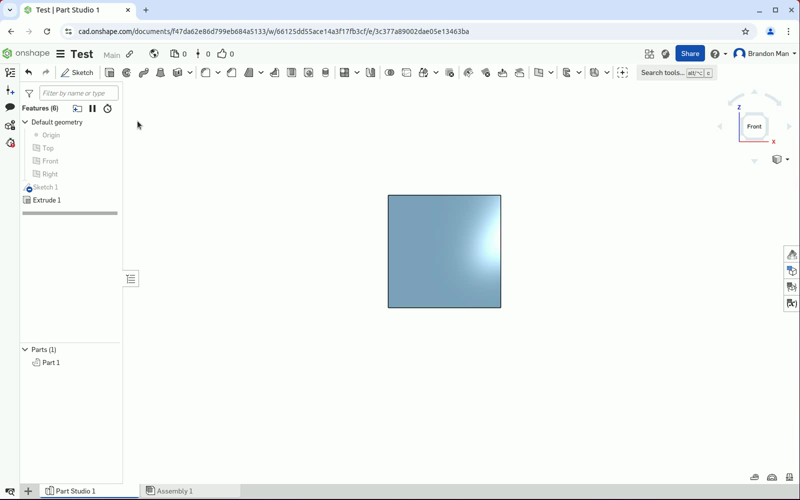
mouse_move(73, 189)
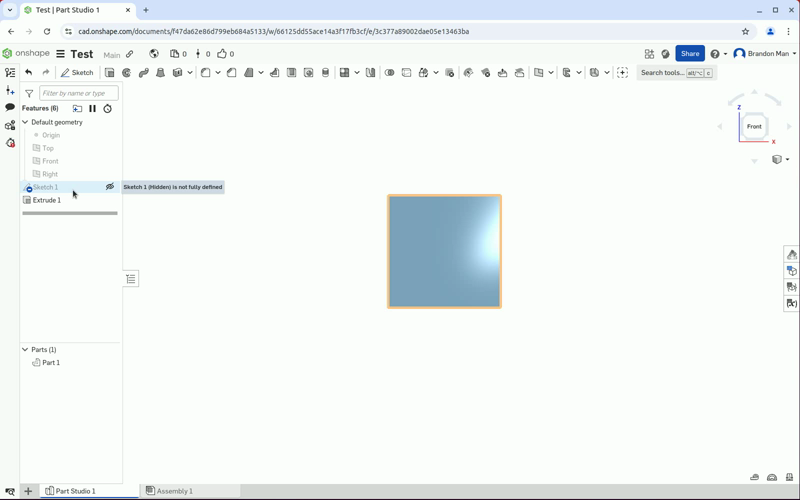
click(73, 189)
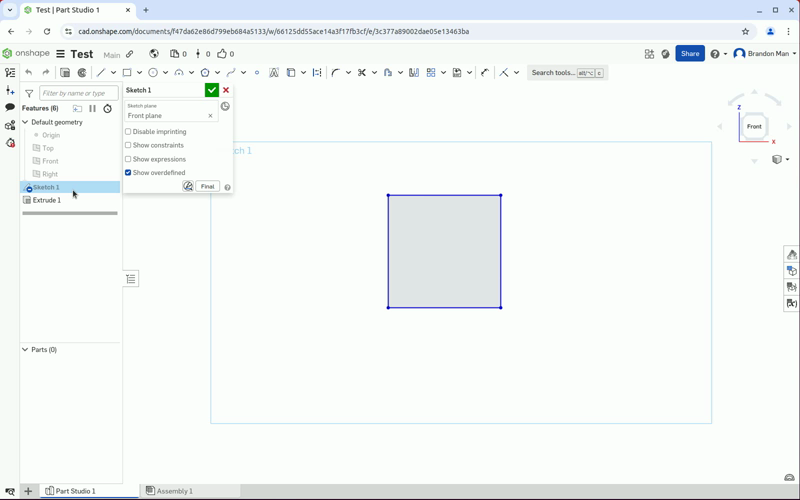
mouse_move(229, 92)
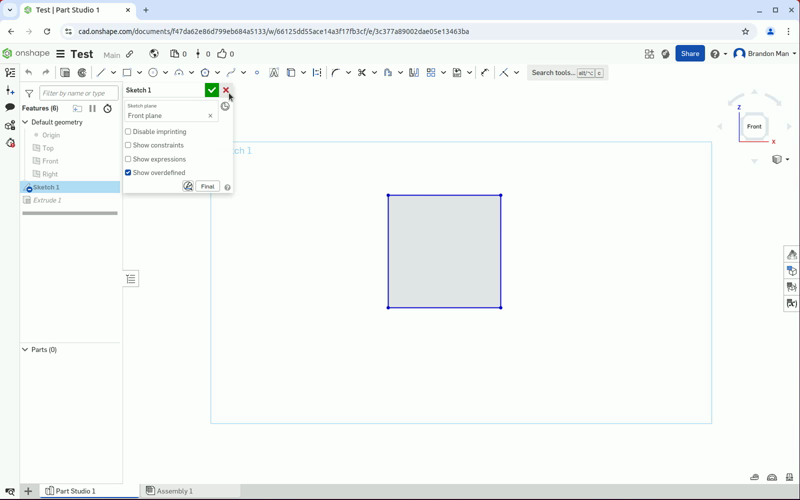
click(229, 92)
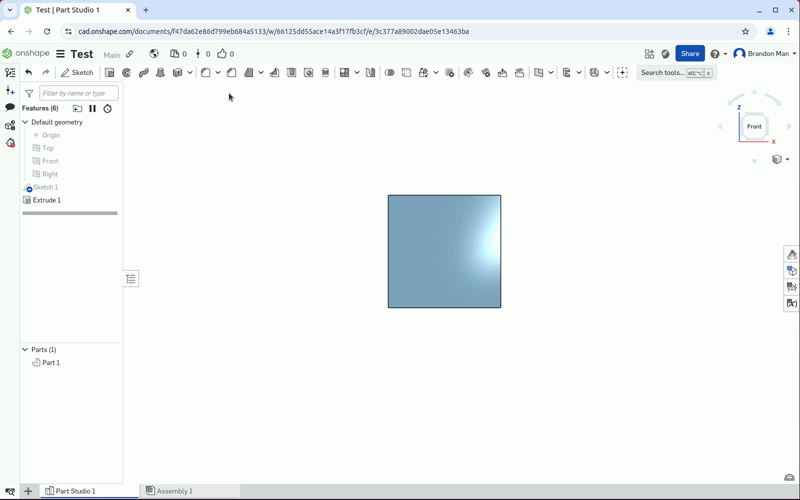
mouse_move(541, 75)
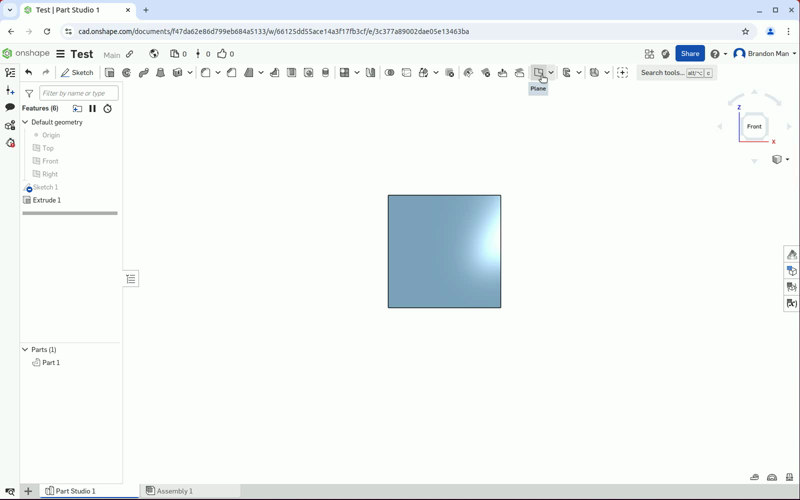
click(541, 75)
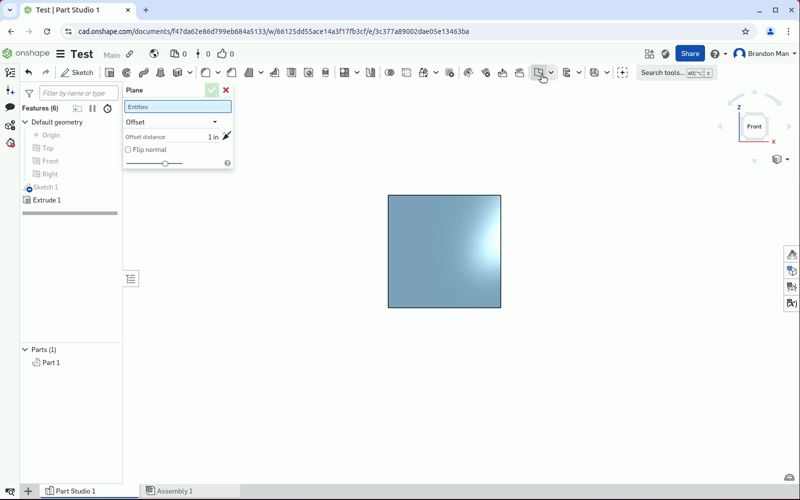
mouse_move(73, 163)
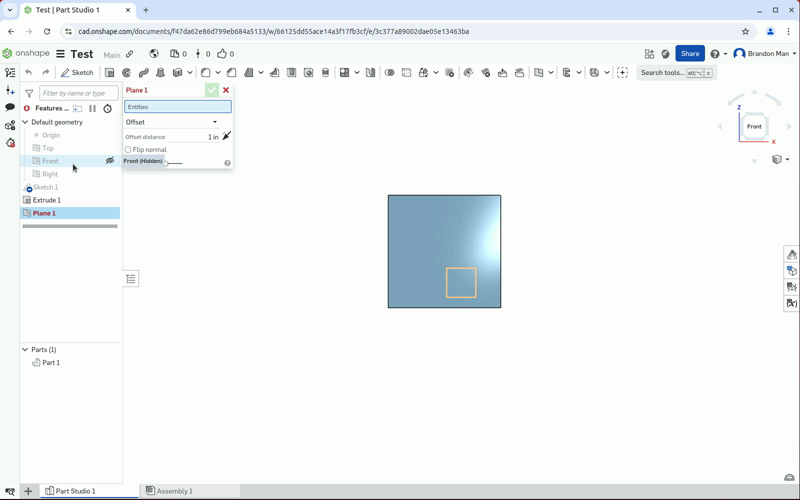
click(73, 163)
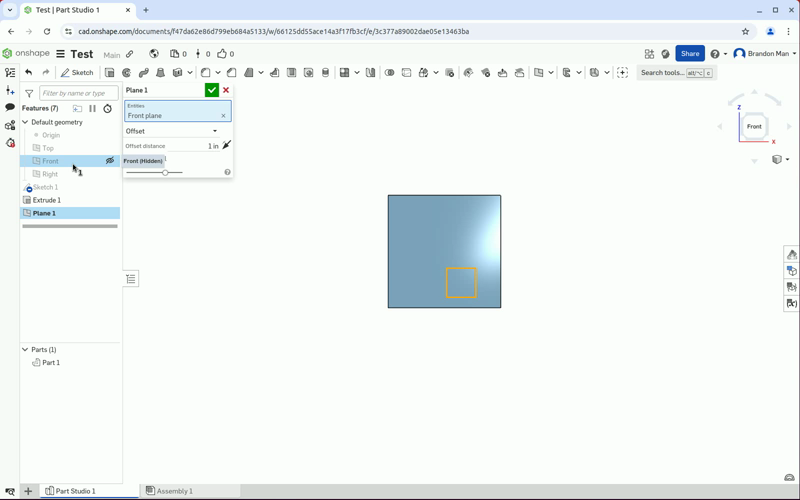
key(tab, 2)
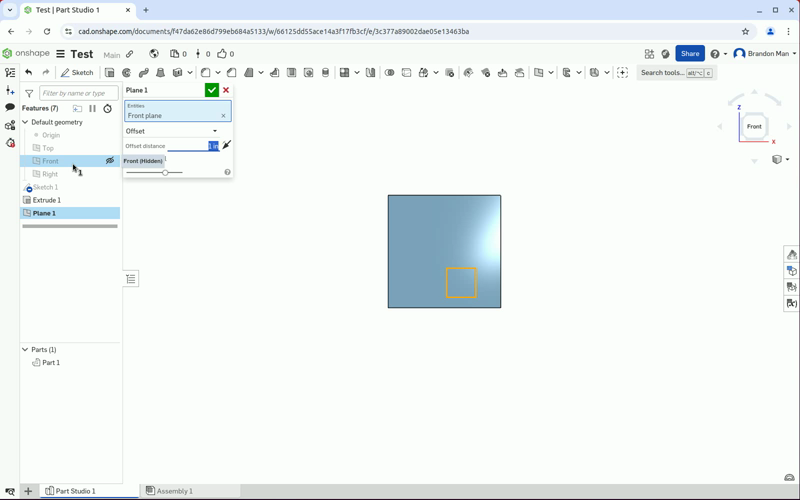
text(23.108)
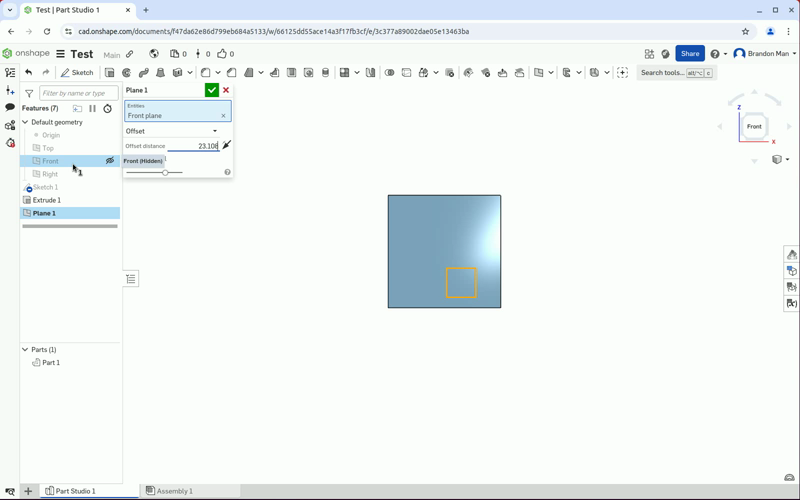
key(enter, 2)
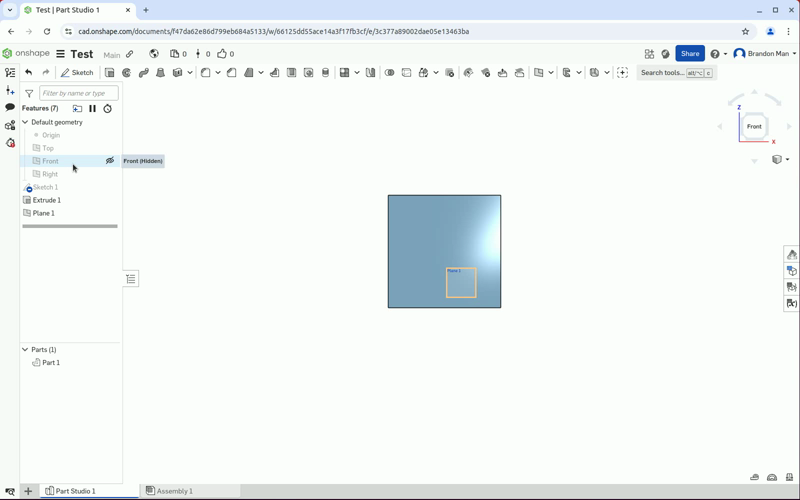
key(shift+s)
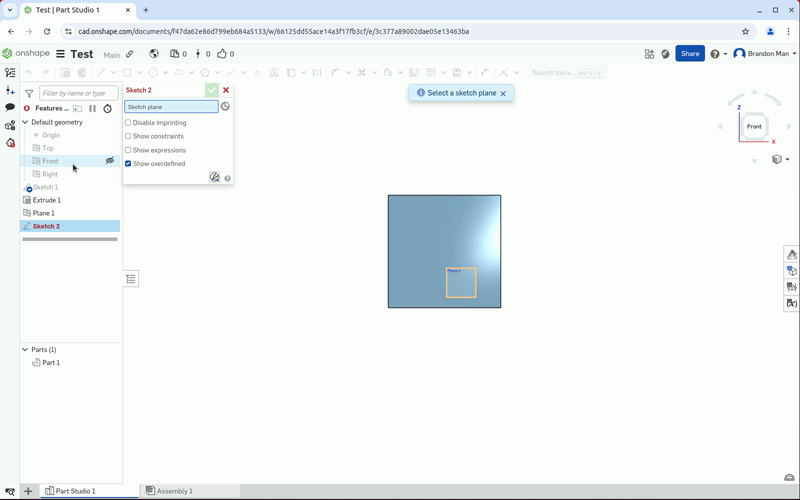
mouse_move(73, 215)
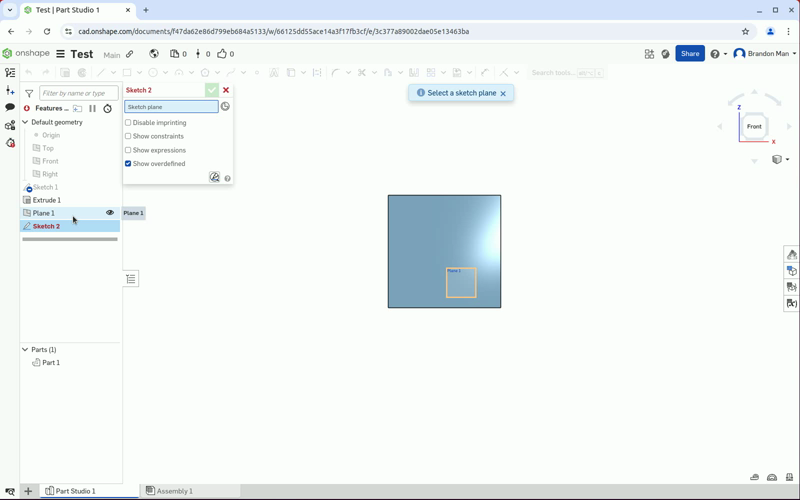
click(73, 215)
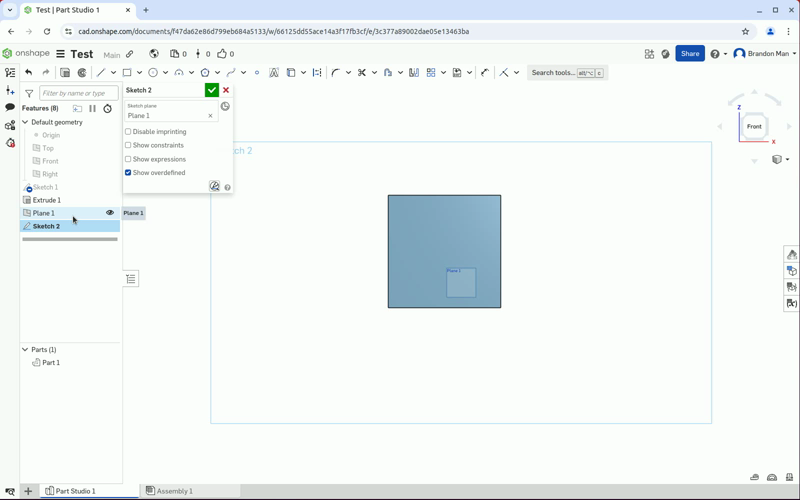
mouse_move(73, 352)
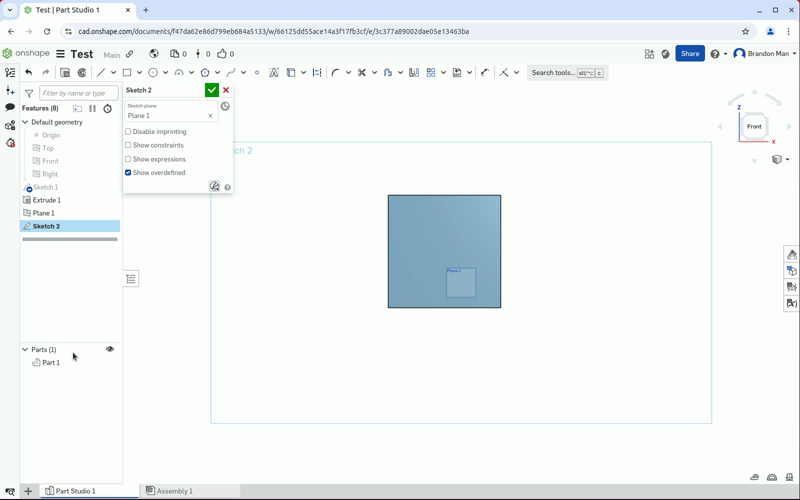
key(y)
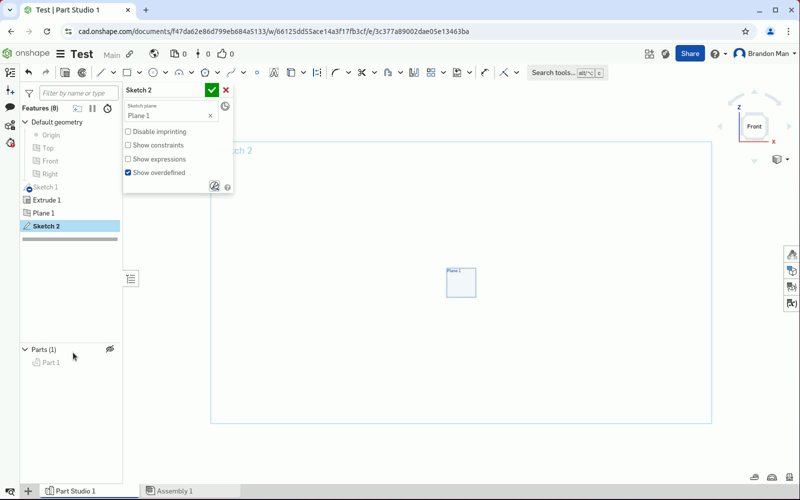
key(l)
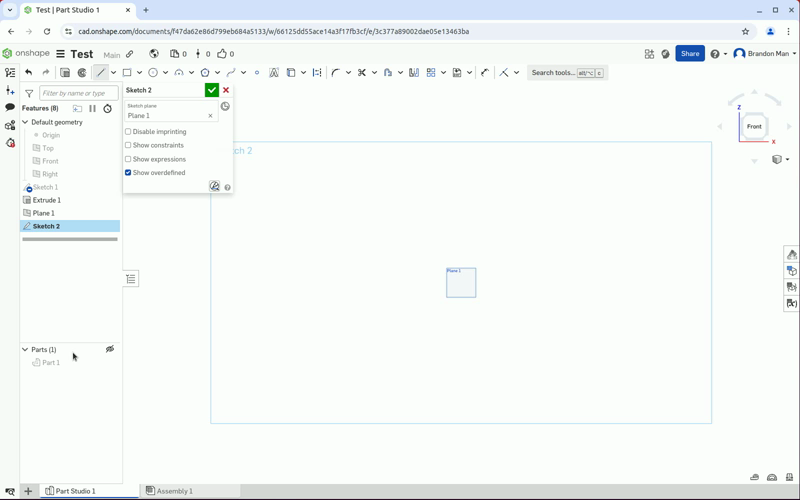
key_down(shift)
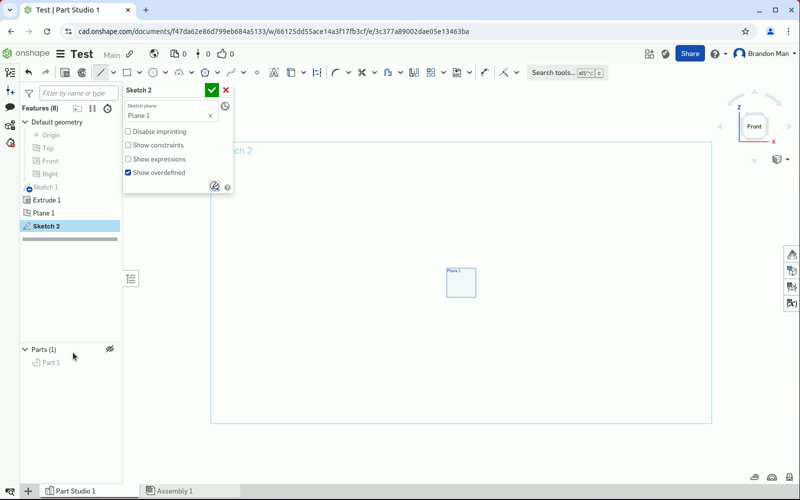
mouse_move(444, 251)
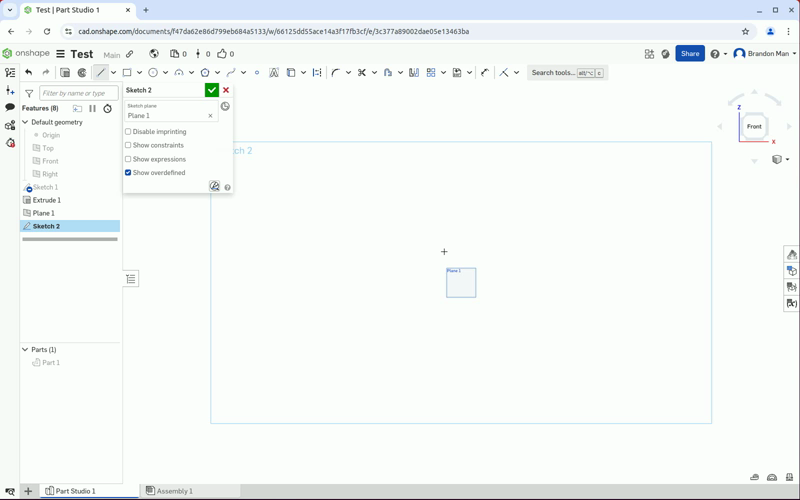
click(444, 251)
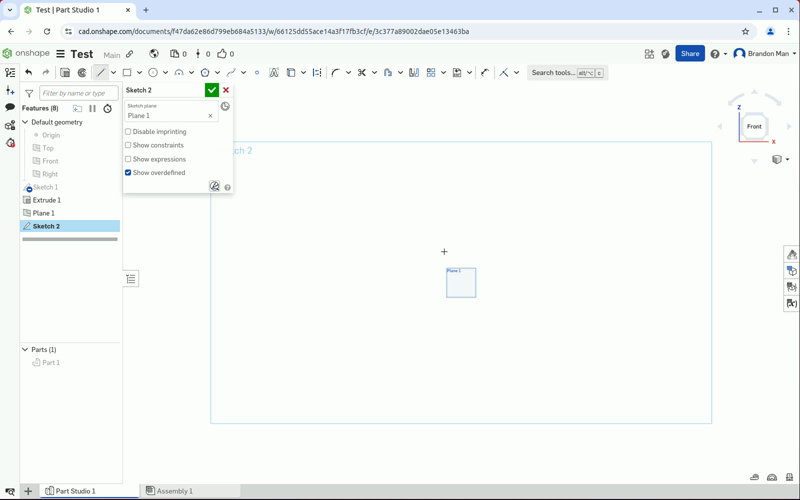
key_up(shift)
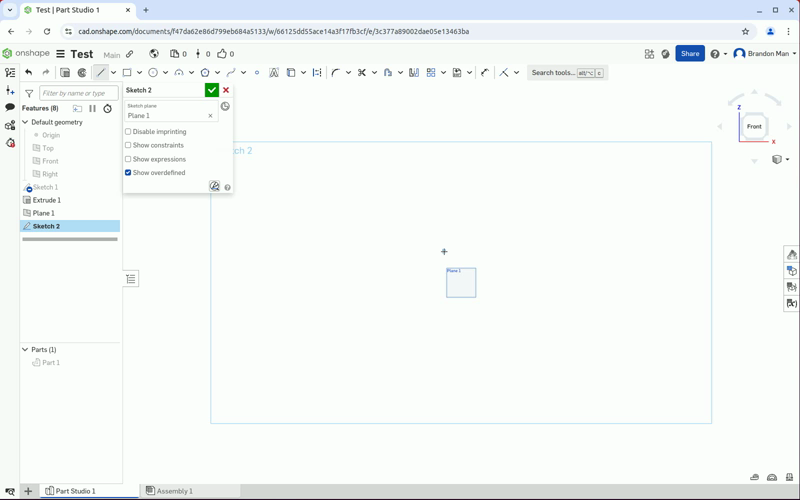
key_down(shift)
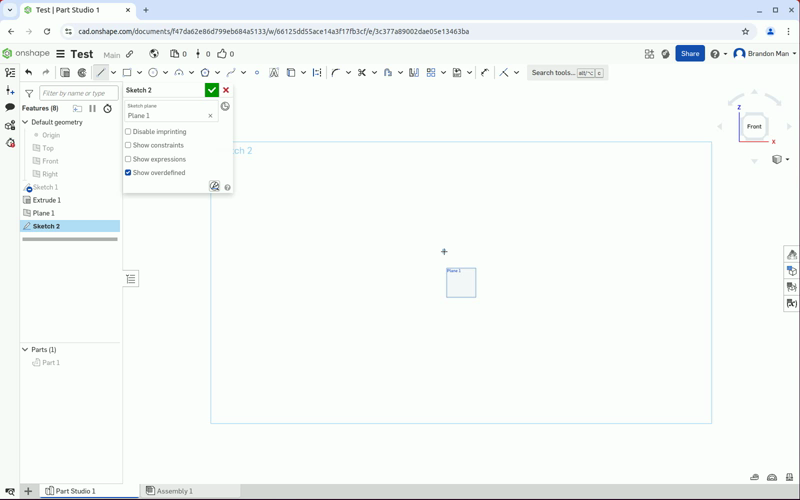
mouse_move(474, 251)
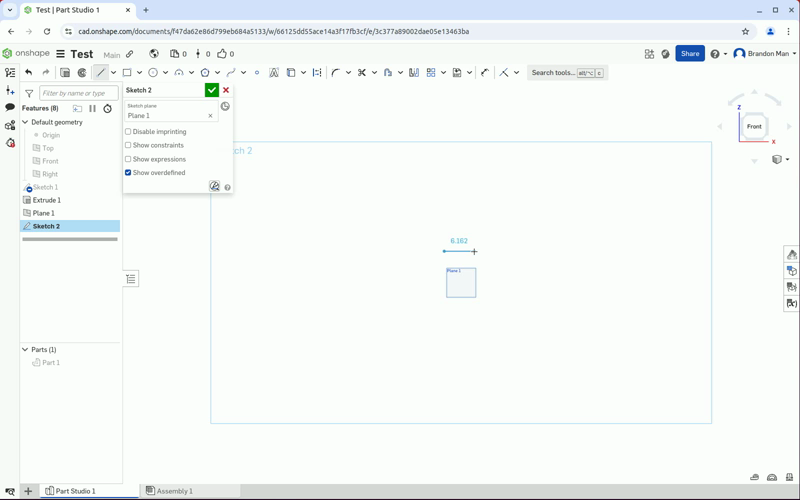
mouse_move(501, 251)
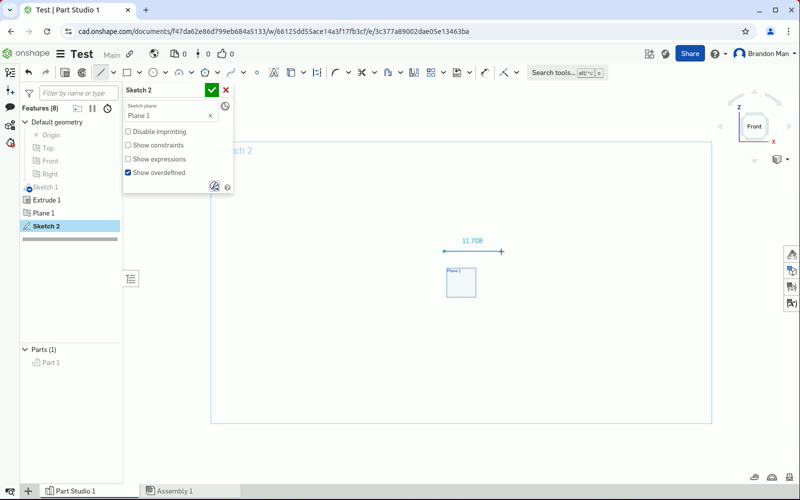
click(501, 251)
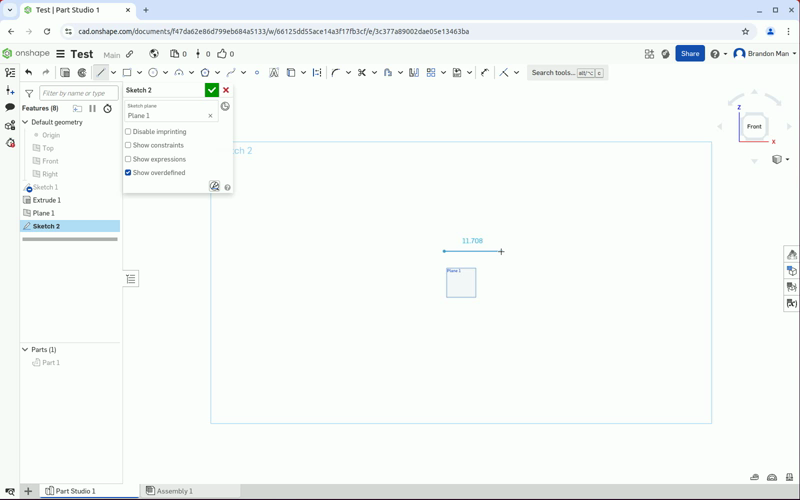
key_up(shift)
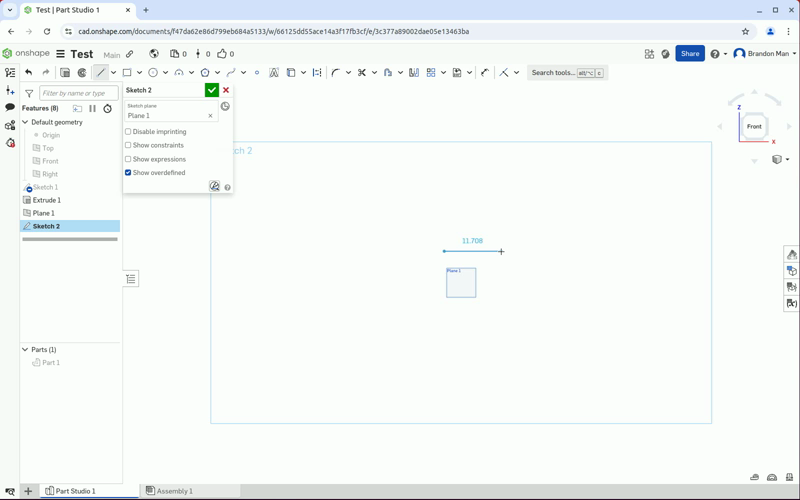
key_down(shift)
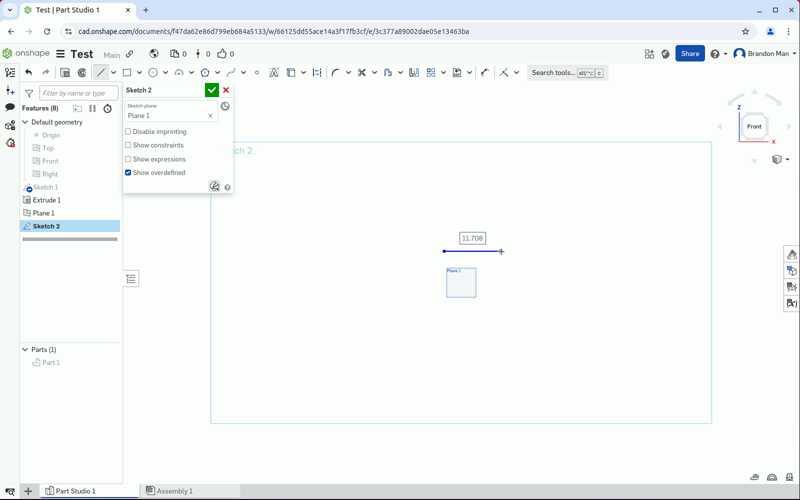
mouse_move(531, 251)
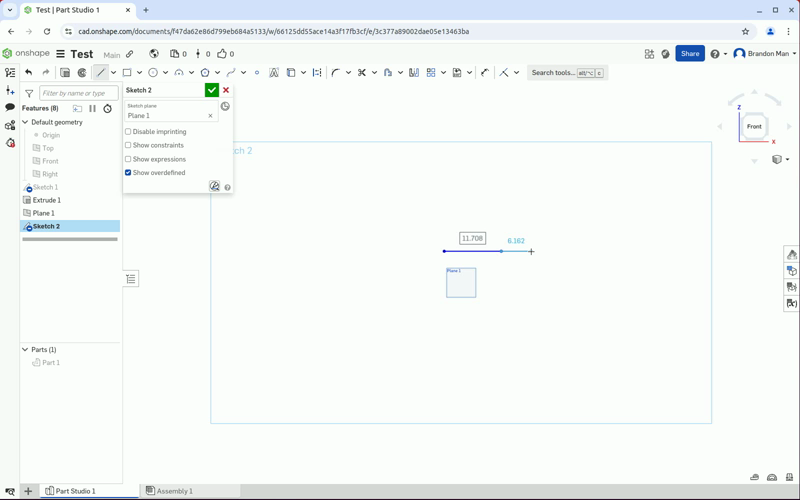
mouse_move(501, 194)
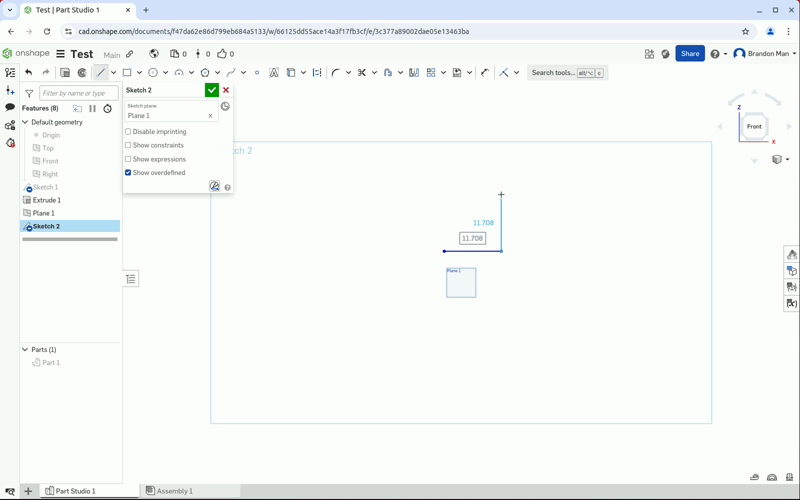
click(501, 194)
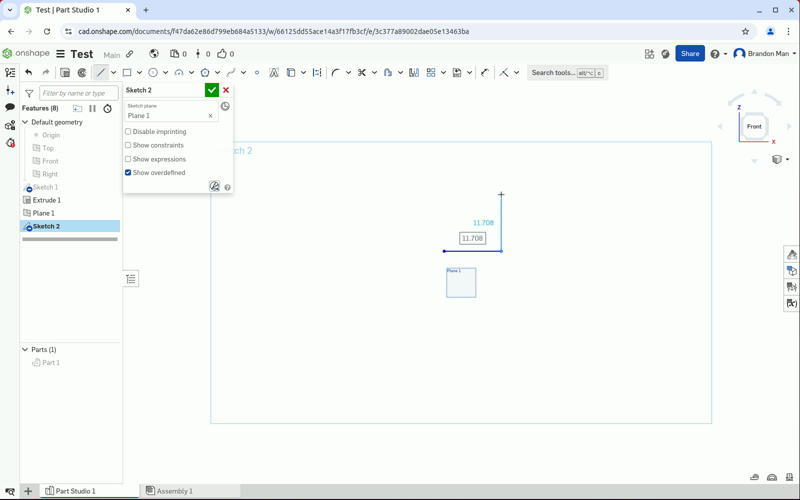
key_up(shift)
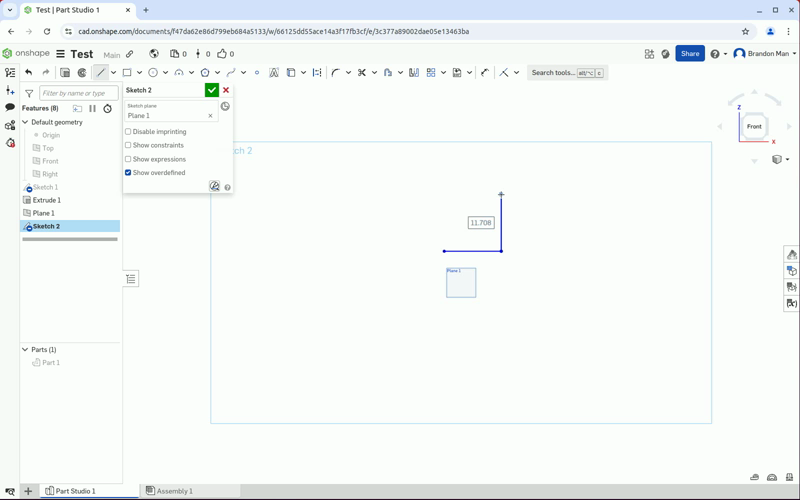
key_down(shift)
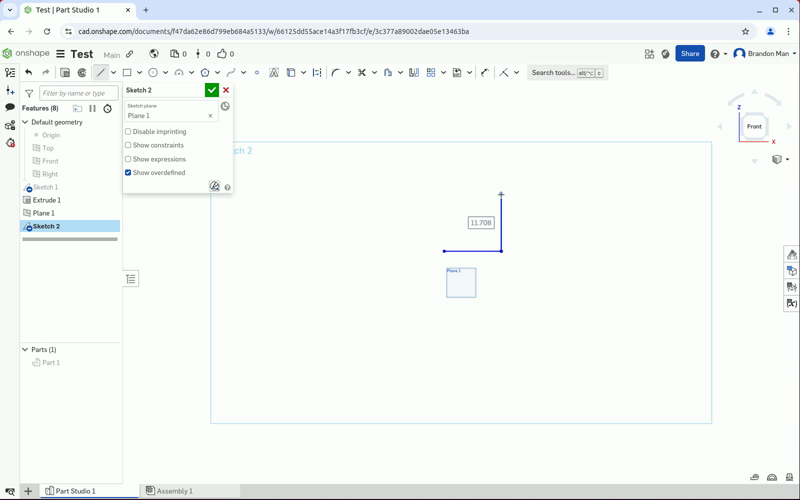
mouse_move(531, 194)
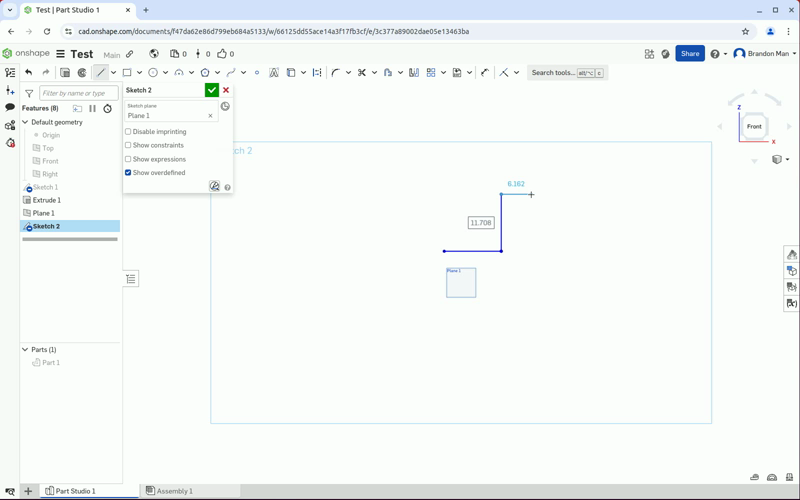
mouse_move(444, 194)
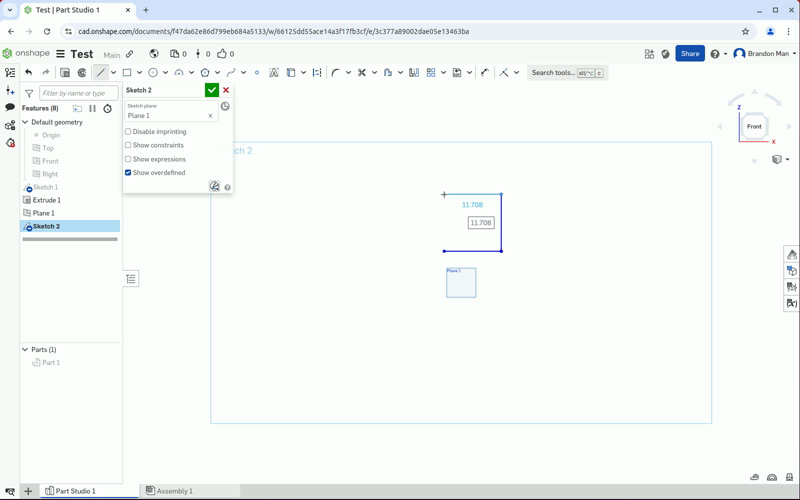
click(444, 194)
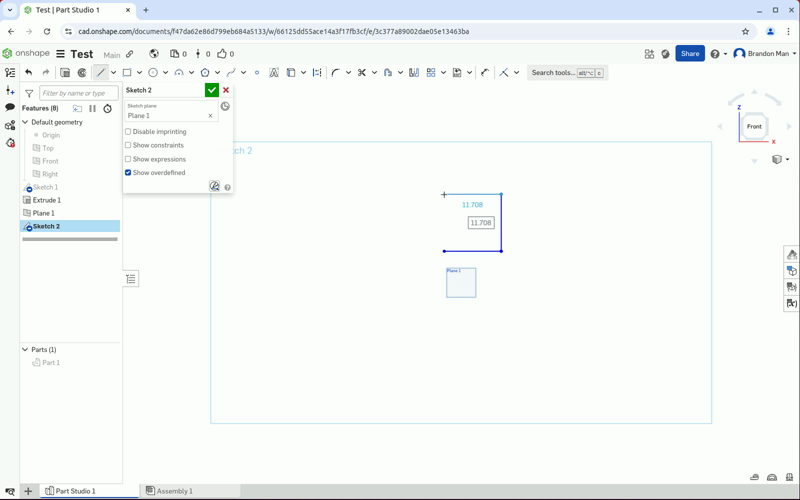
key_up(shift)
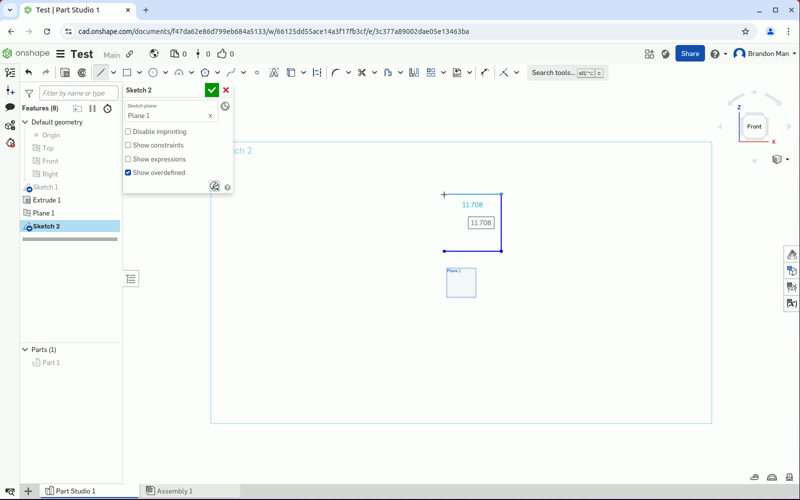
mouse_move(474, 194)
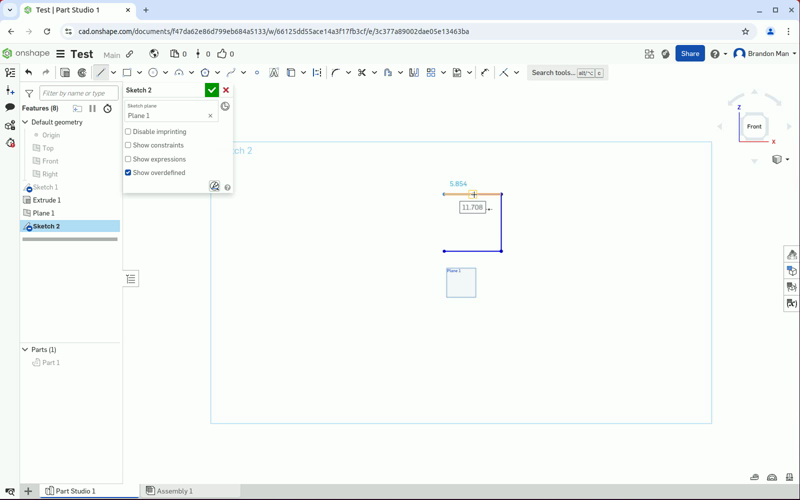
key_down(shift)
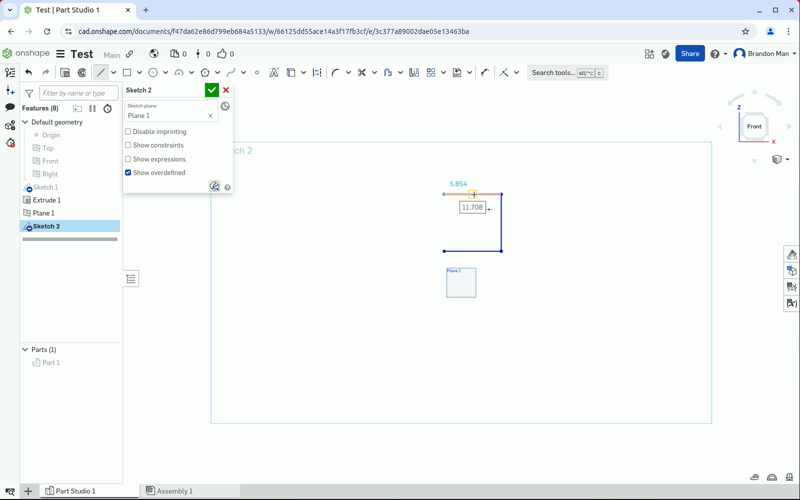
mouse_move(444, 251)
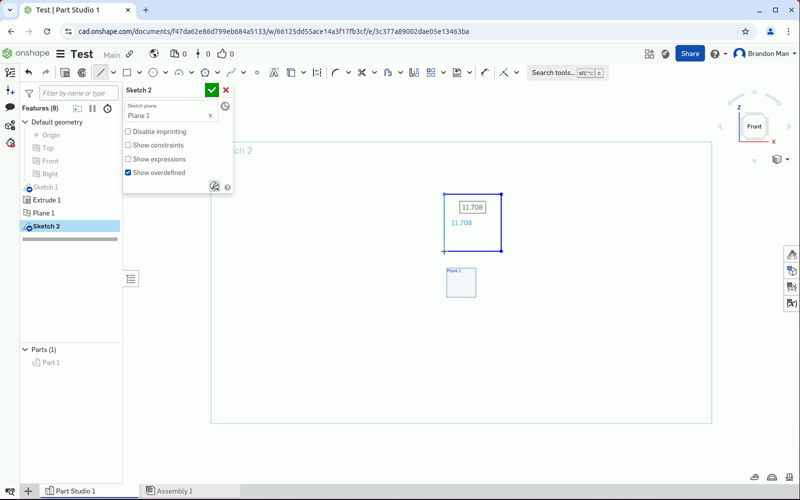
key_up(shift)
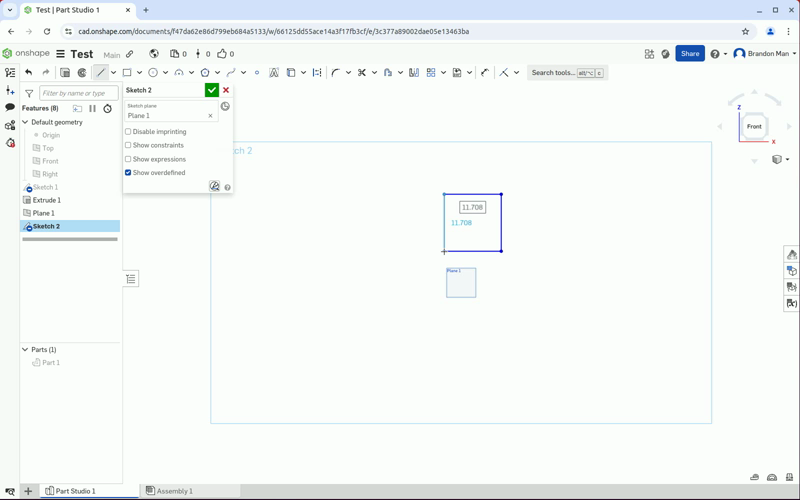
click(444, 251)
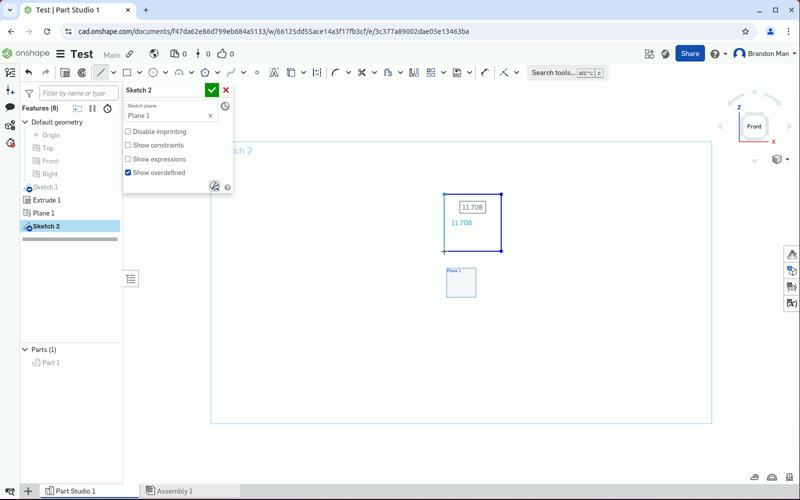
key(esc)
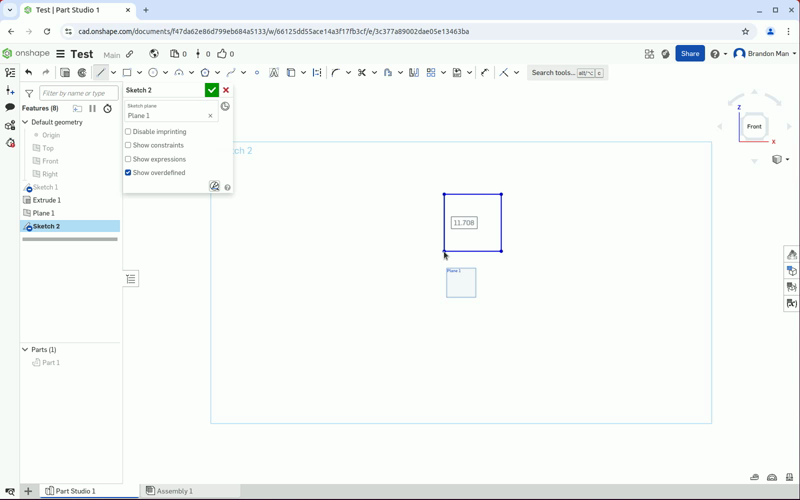
mouse_move(480, 227)
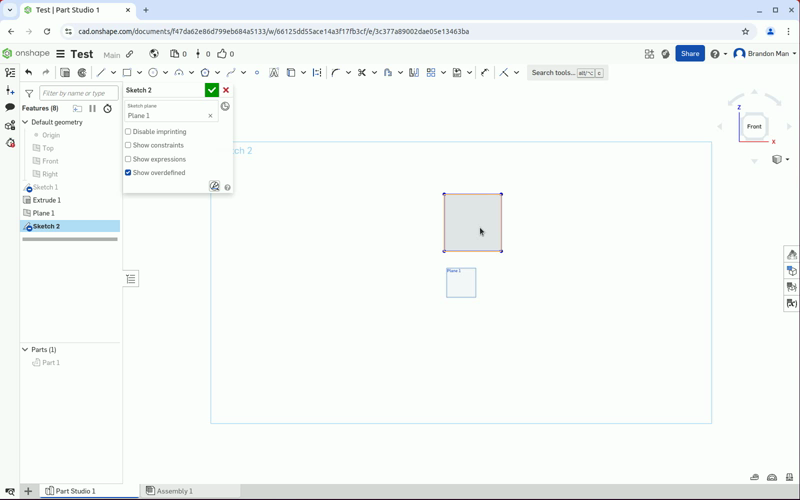
click(480, 227)
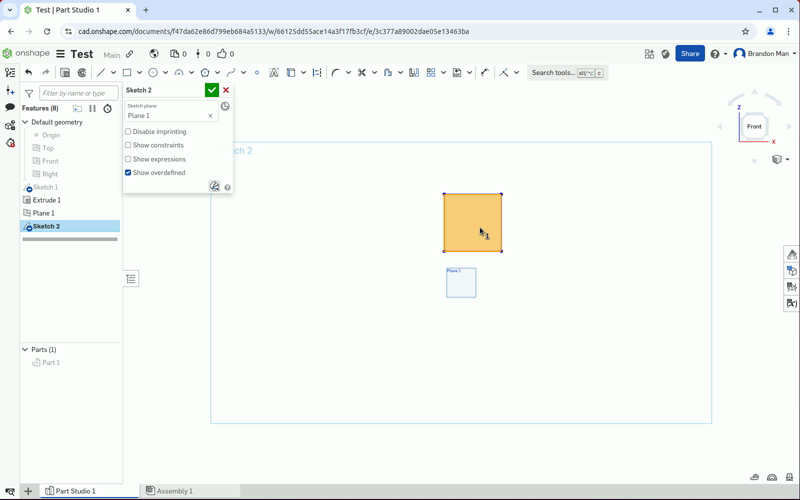
mouse_move(73, 352)
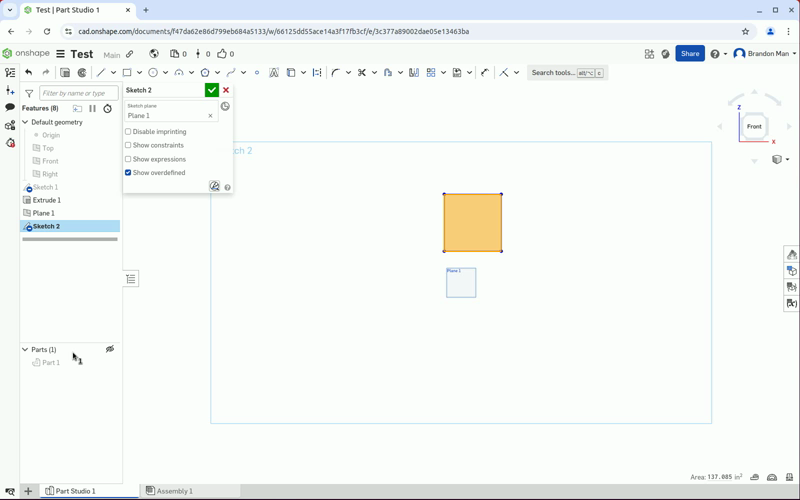
key(shift+y)
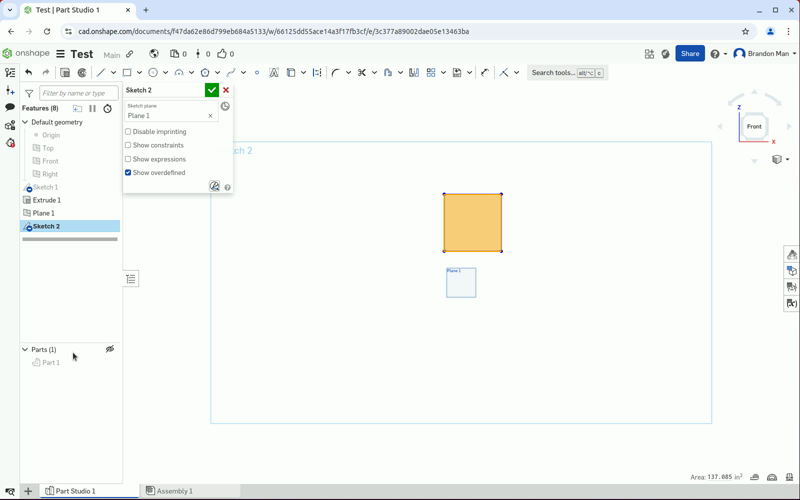
key(shift+e)
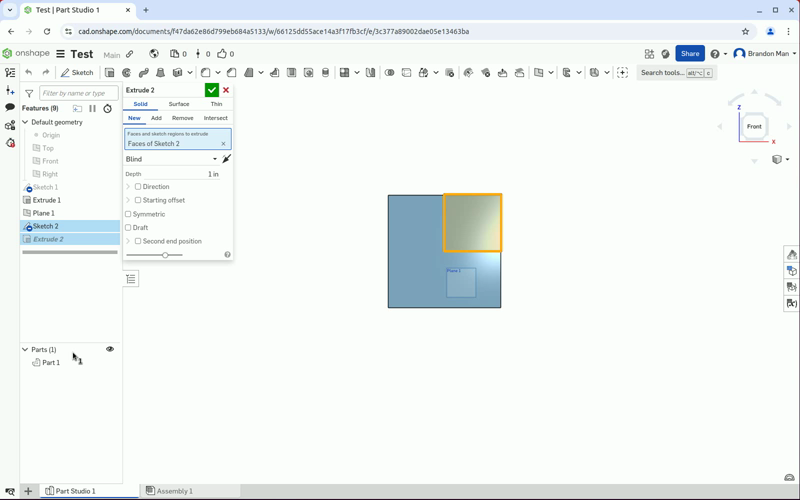
mouse_move(143, 106)
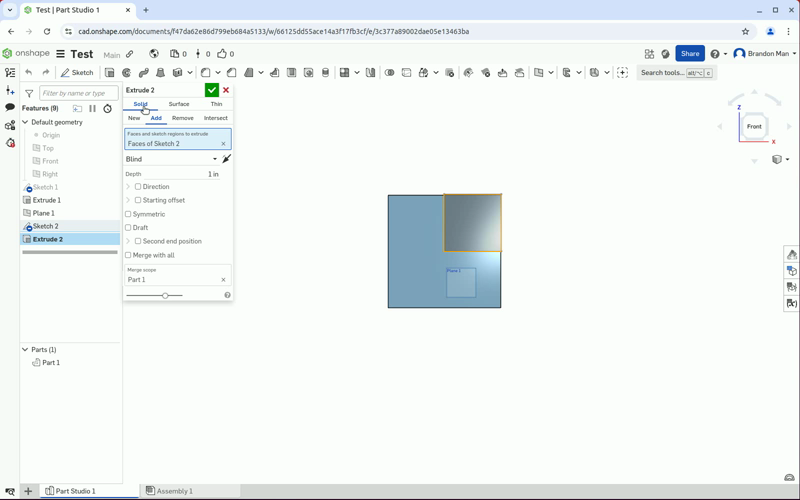
click(143, 106)
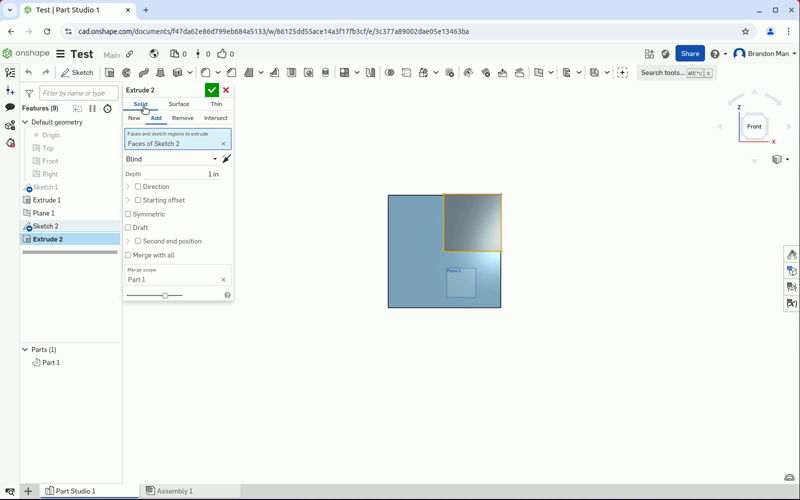
mouse_move(186, 120)
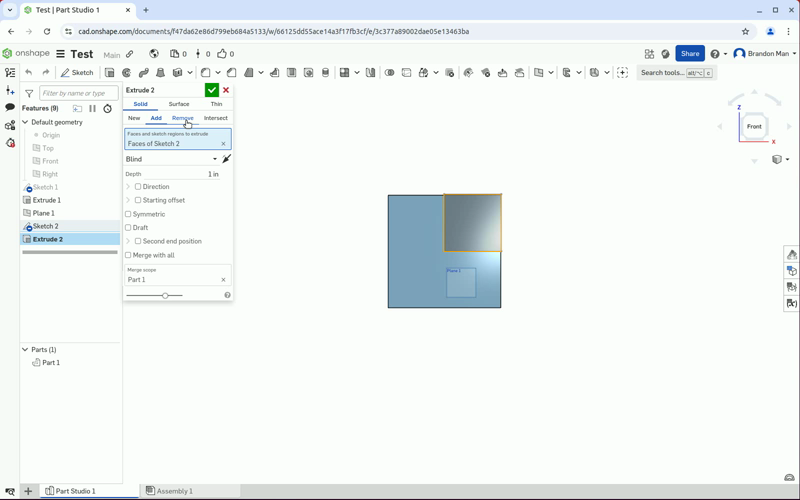
click(186, 120)
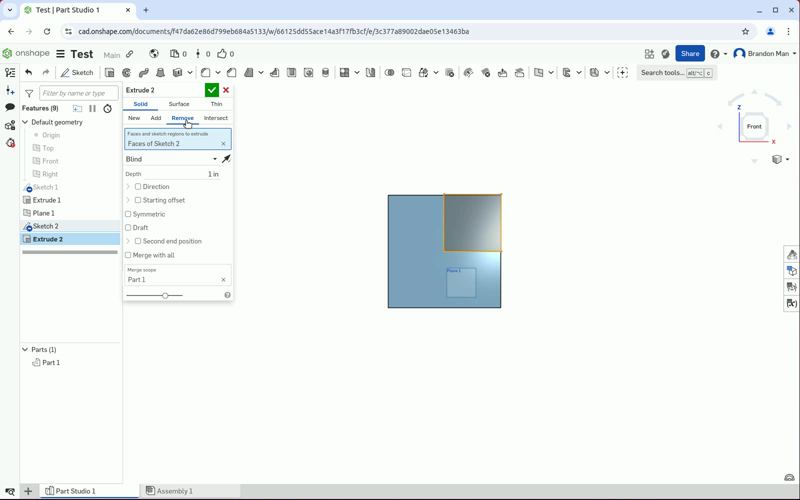
key(tab, 4)
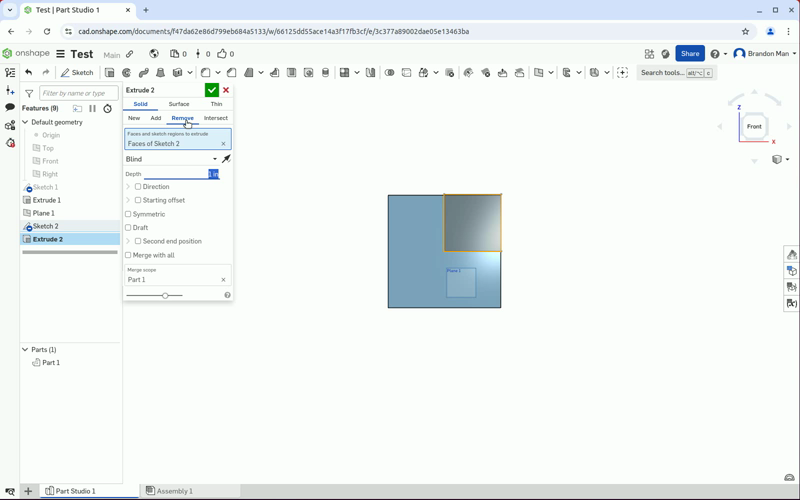
text(11.554)
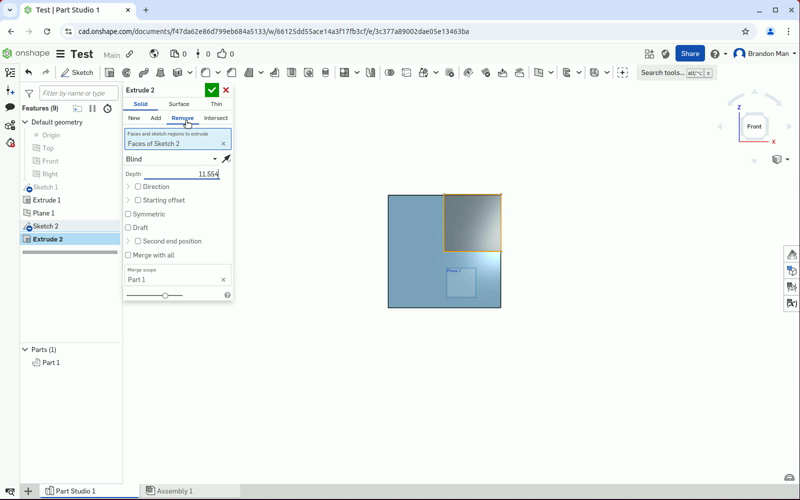
key(tab, 6)
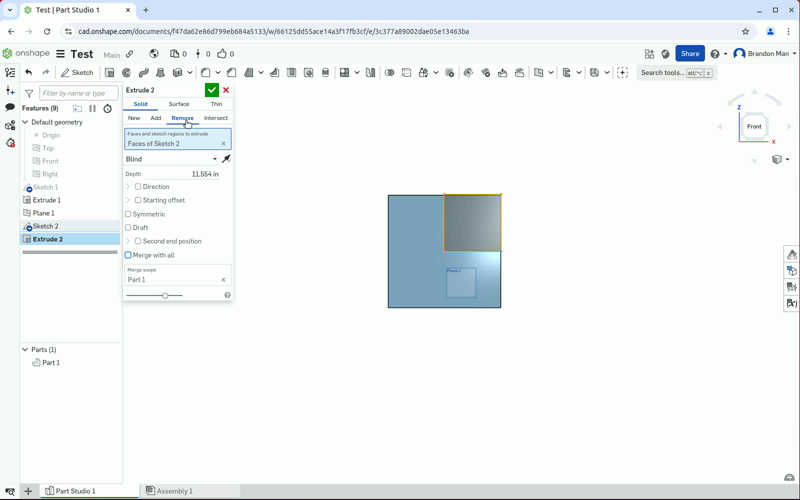
key(space)
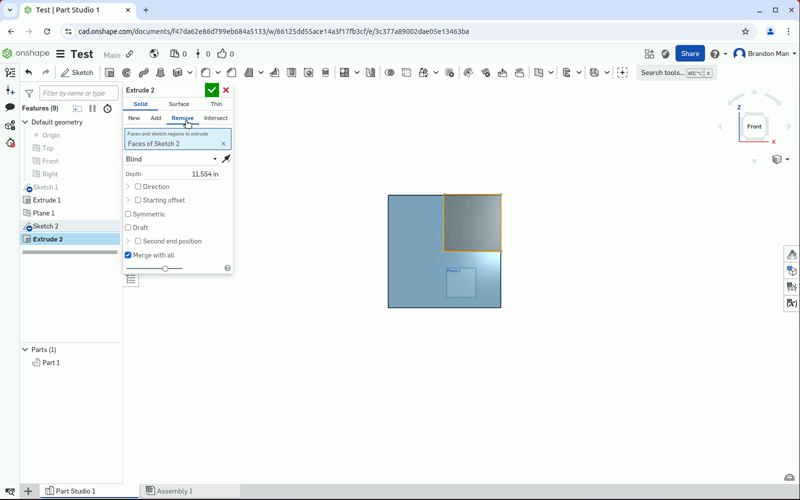
key(enter)
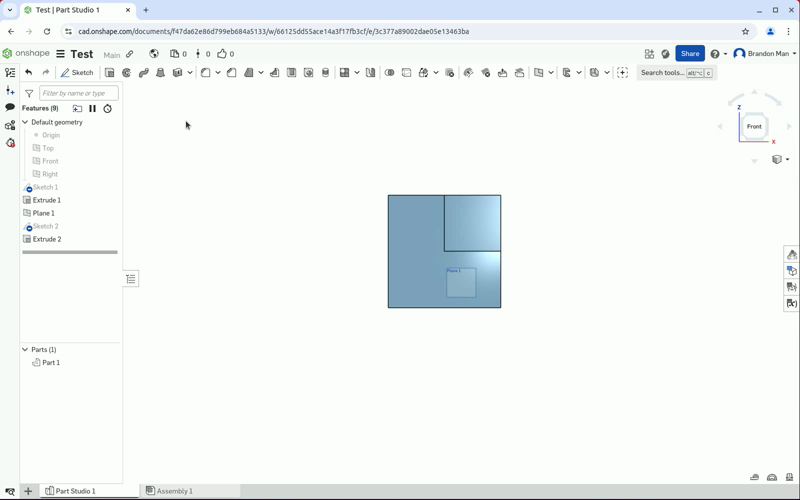
key(shift+h)
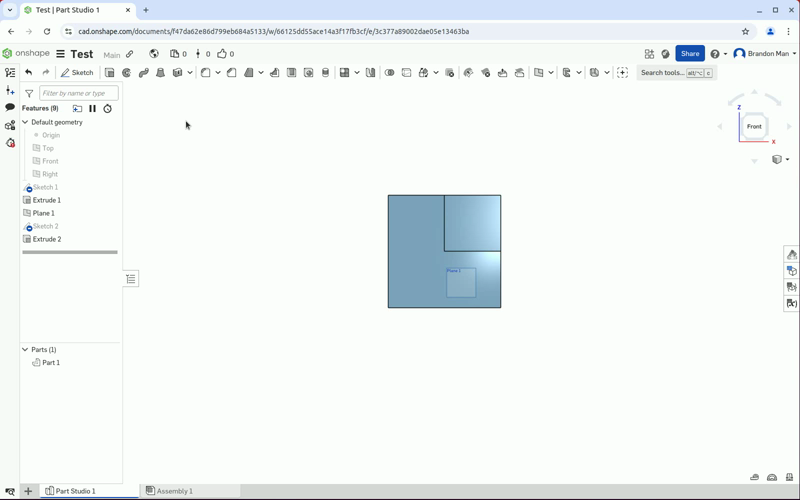
key(shift+h)
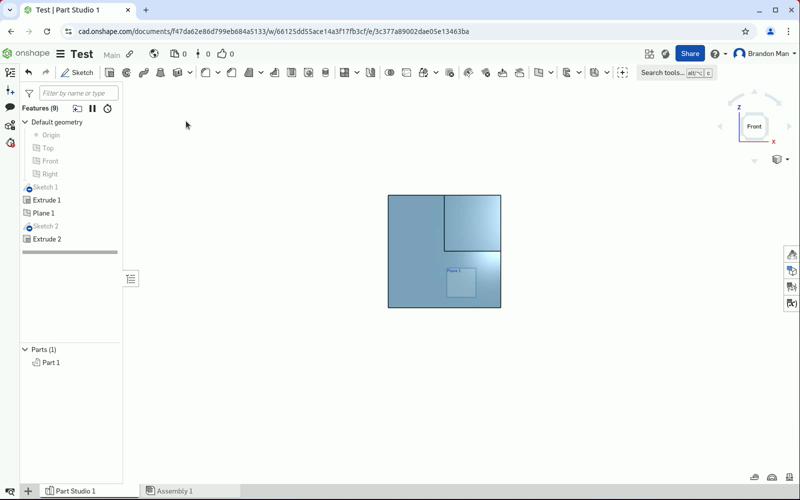
key(shift+7)
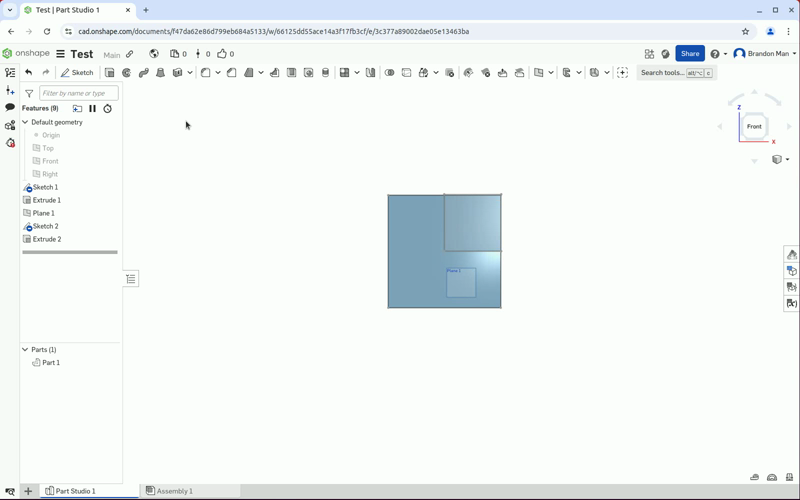
key(left, 2)
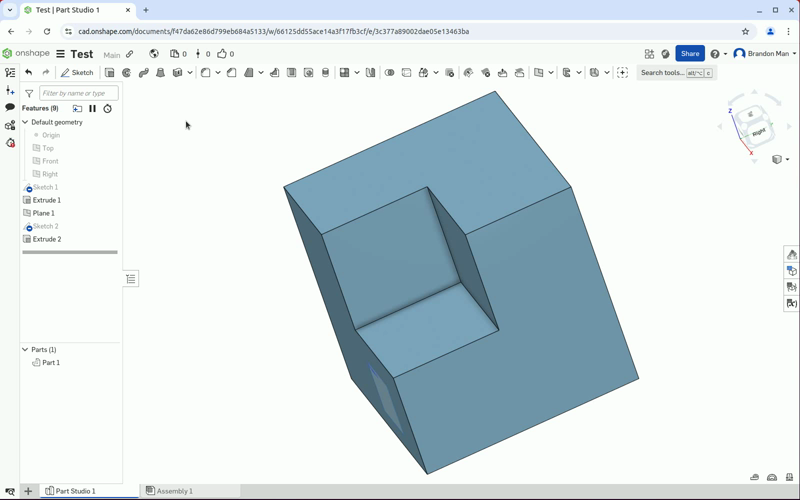
key(down, 2)
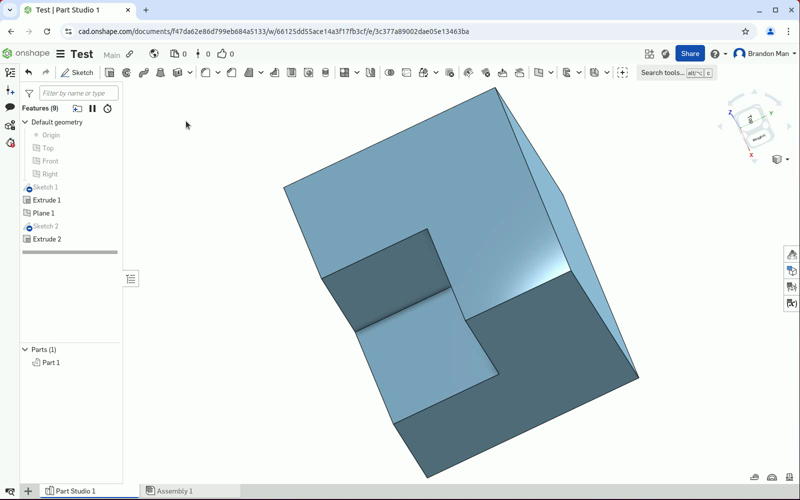
key(up, 2)
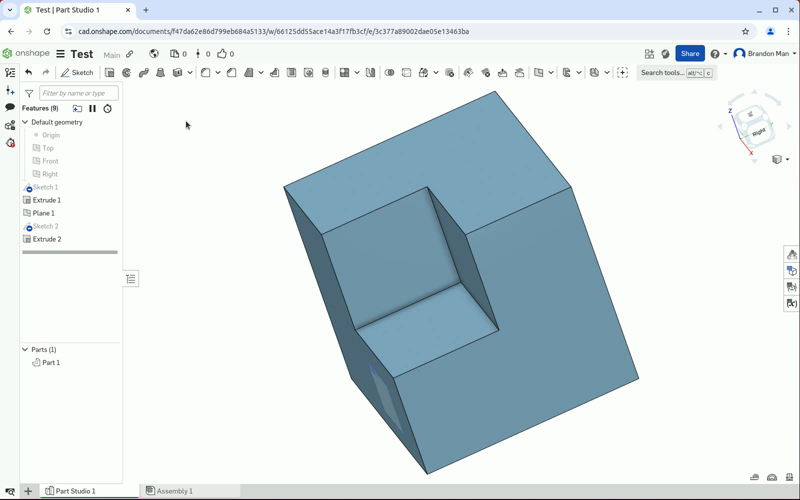
key(right, 2)
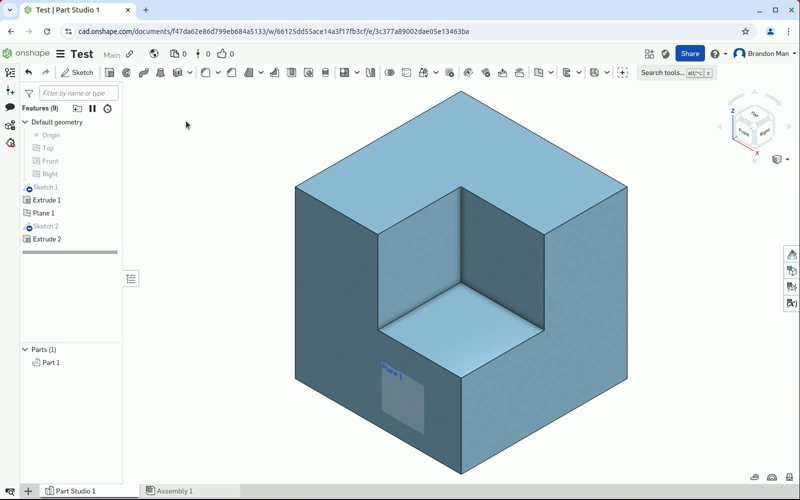
mouse_move(73, 189)
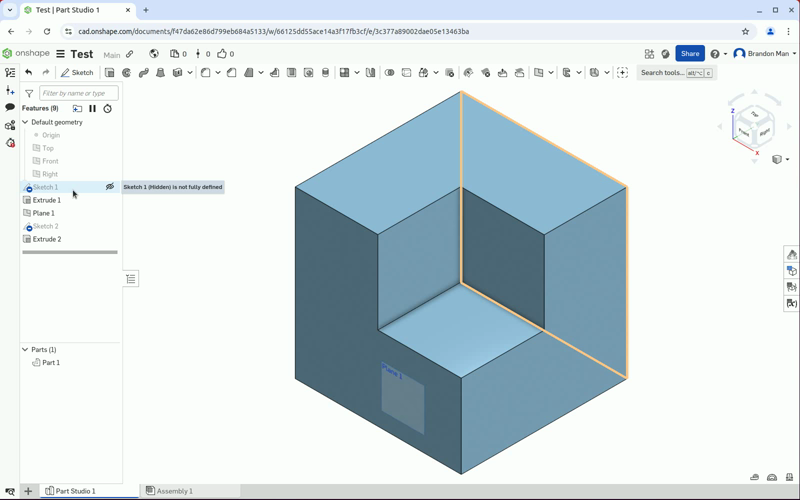
click(73, 189)